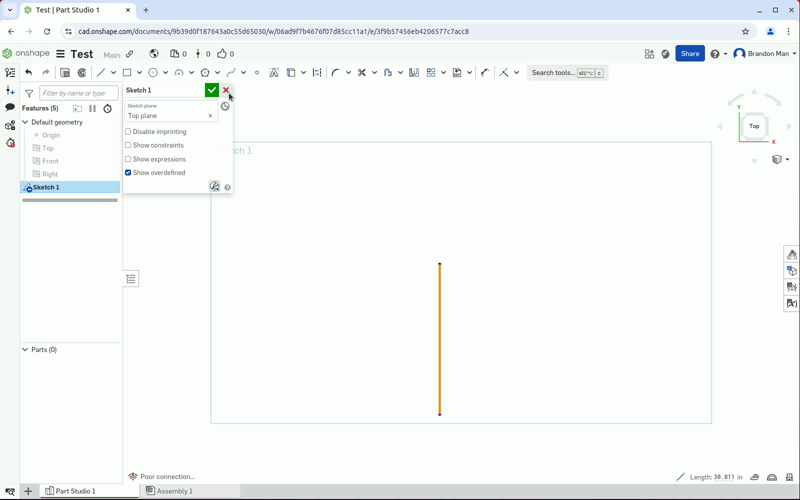
key(shift+h)
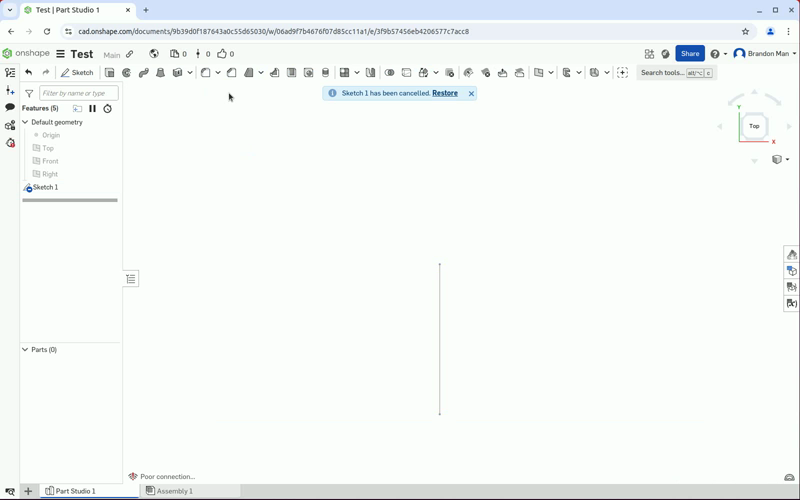
key(shift+s)
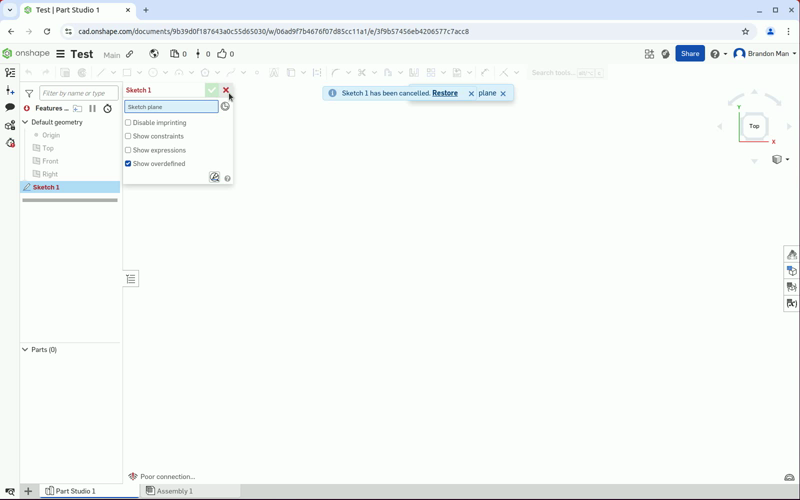
mouse_move(73, 150)
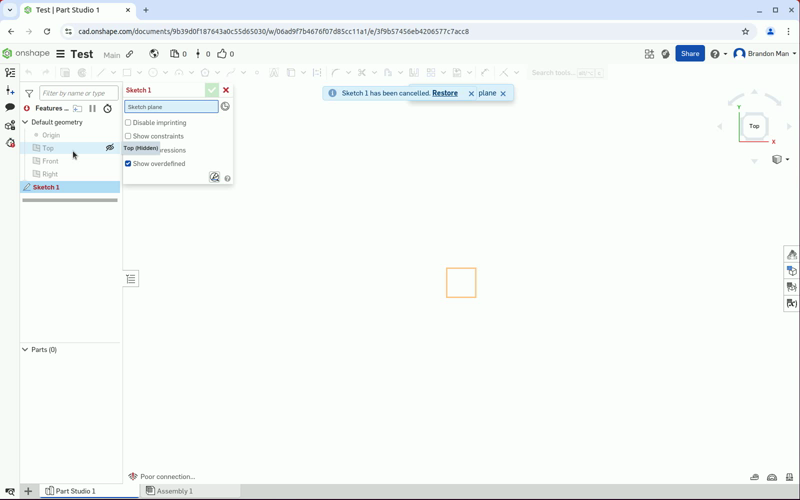
click(73, 150)
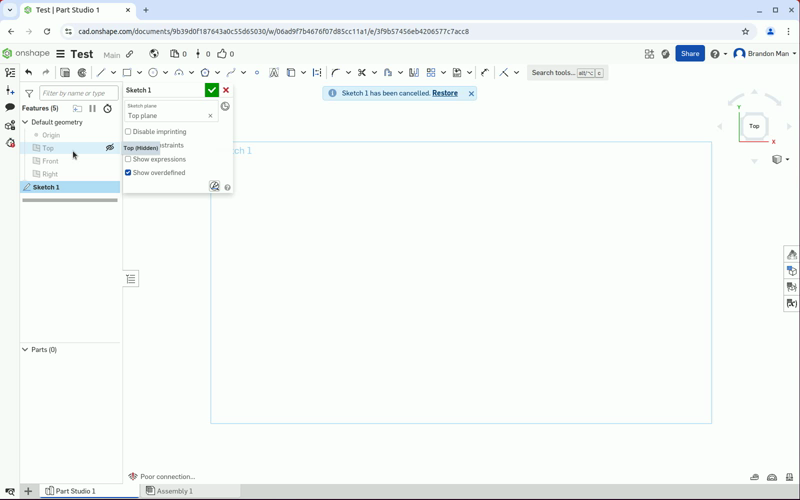
mouse_move(73, 352)
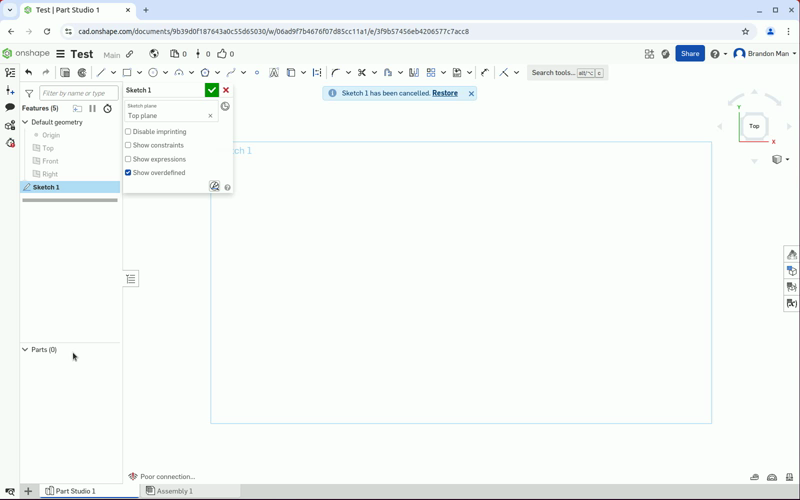
key(y)
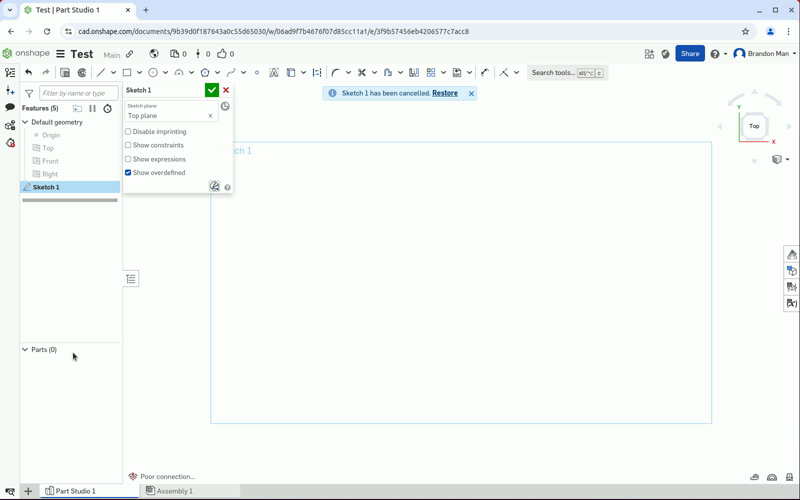
key(c)
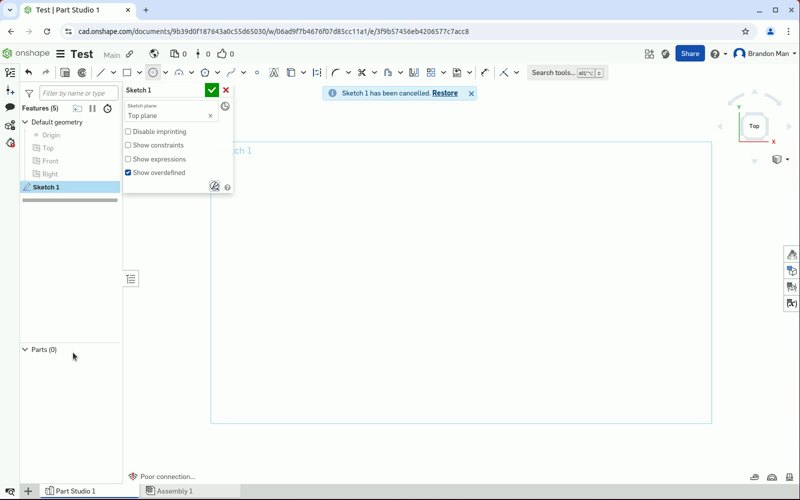
key_down(shift)
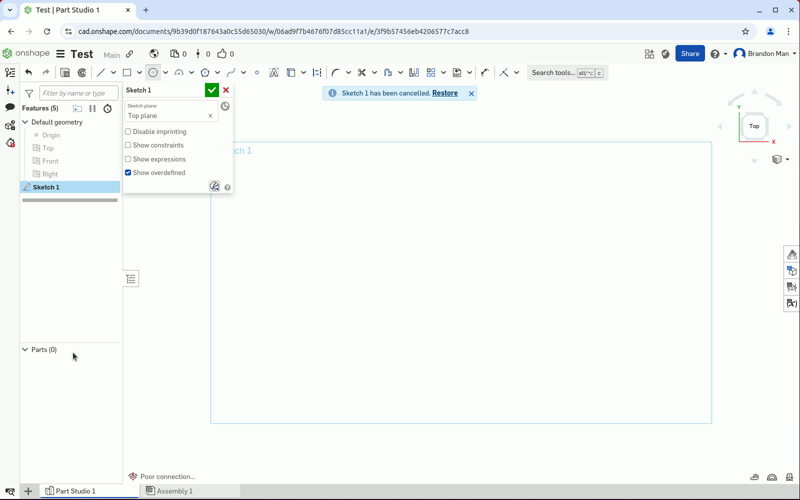
mouse_move(461, 282)
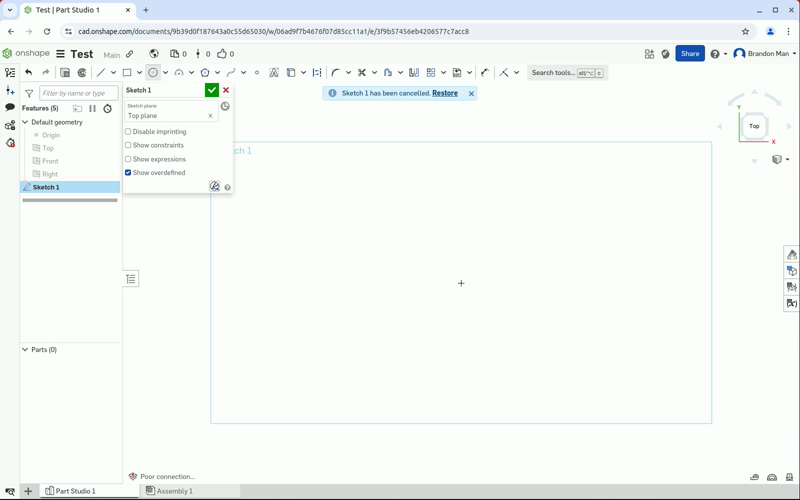
click(461, 282)
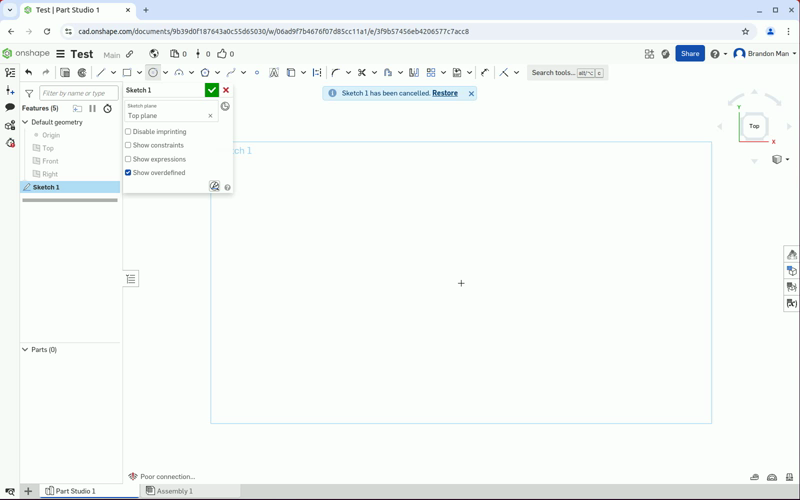
key_up(shift)
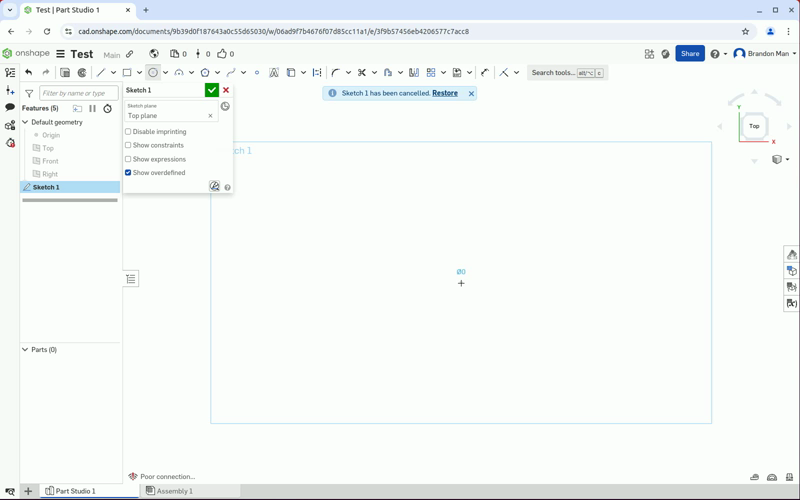
mouse_move(574, 282)
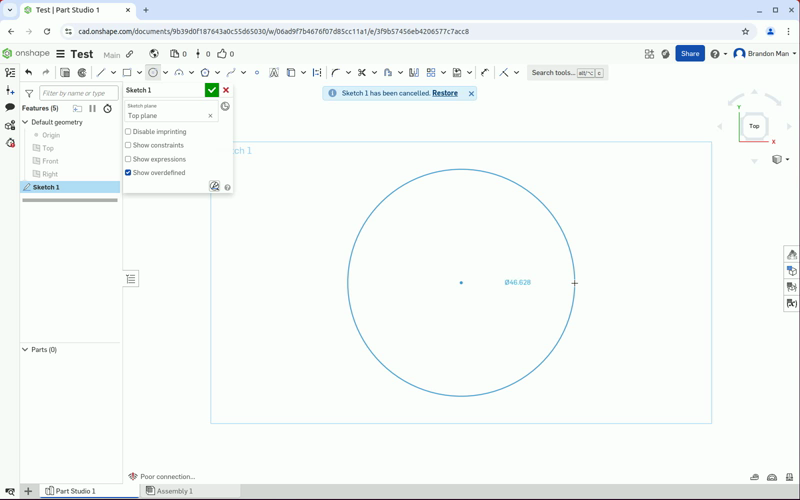
click(574, 282)
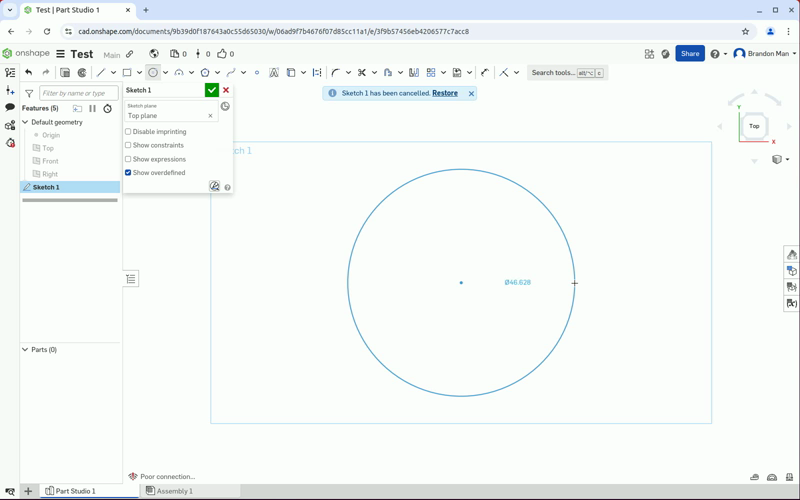
key(esc)
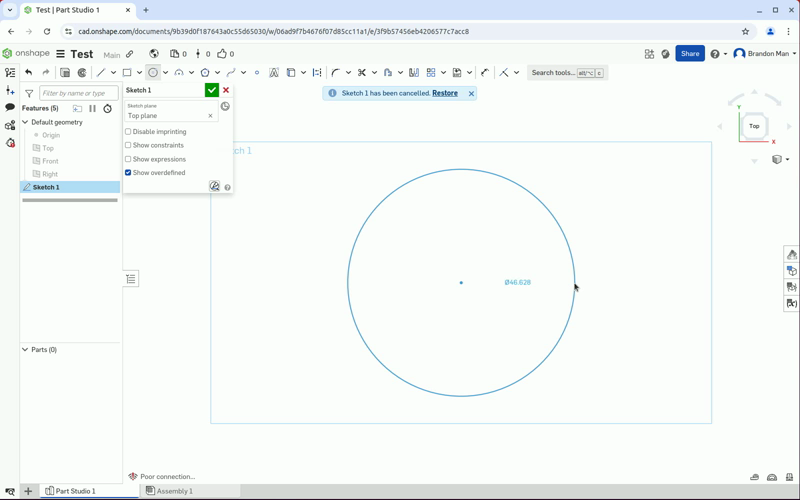
mouse_move(419, 287)
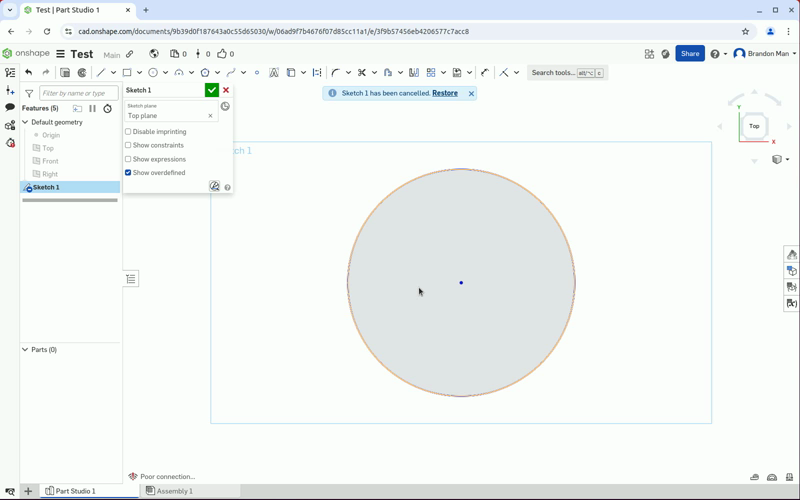
click(419, 287)
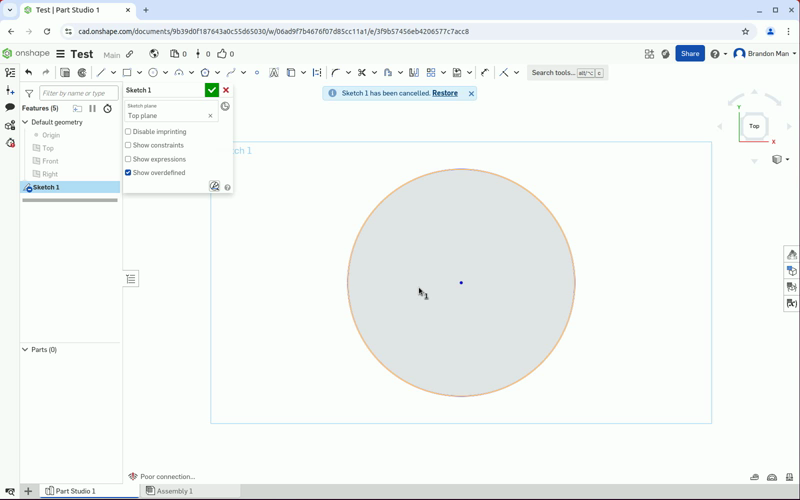
mouse_move(73, 352)
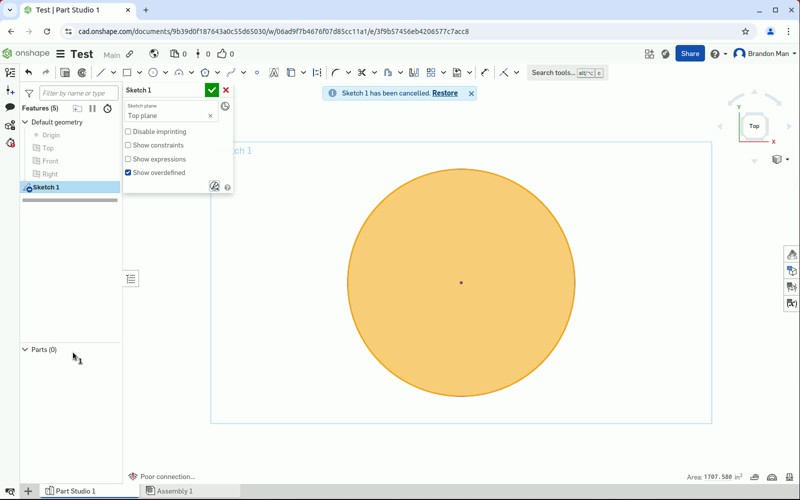
key(shift+y)
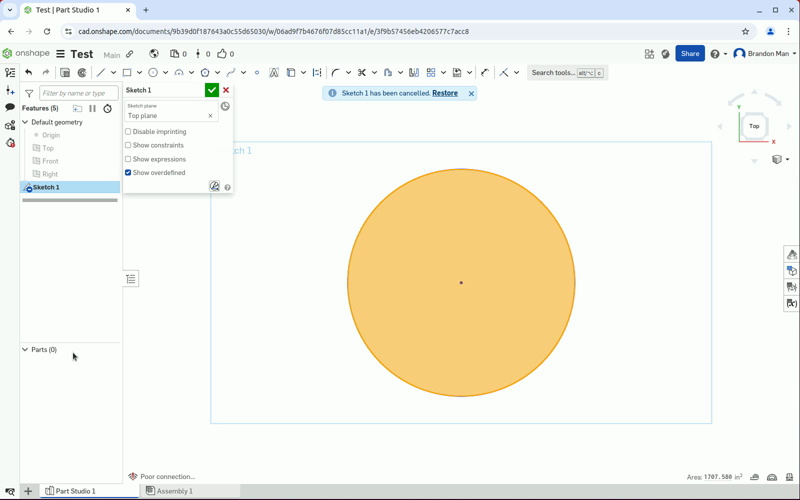
key(shift+e)
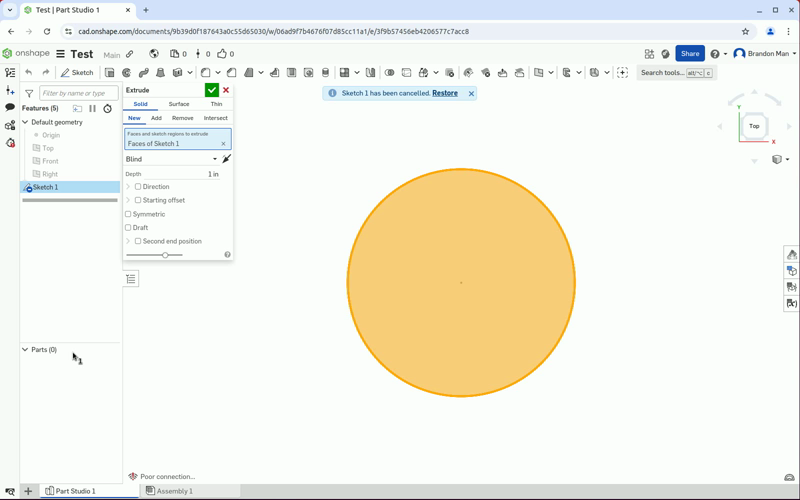
mouse_move(143, 106)
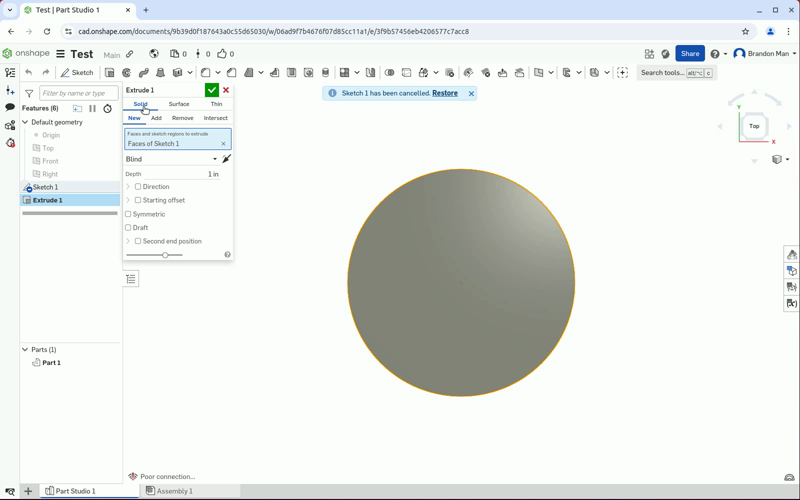
click(143, 106)
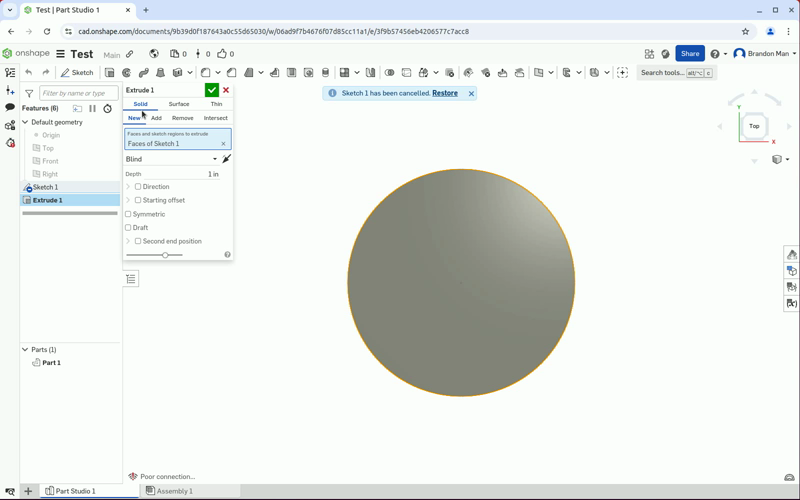
mouse_move(137, 120)
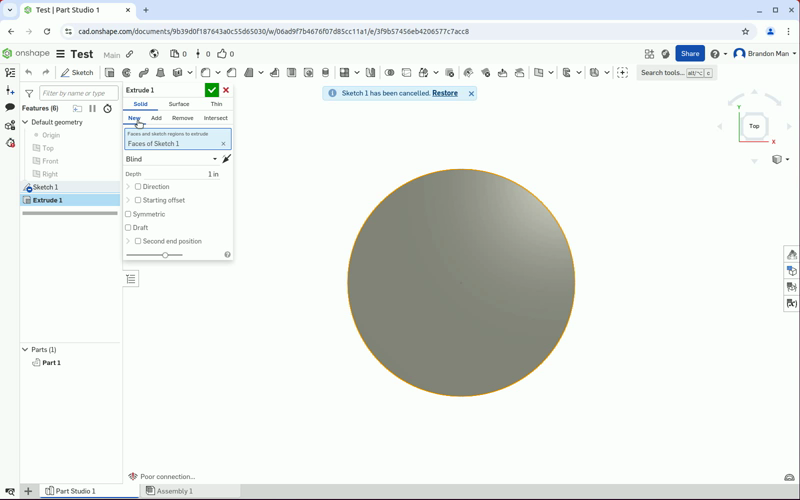
click(137, 120)
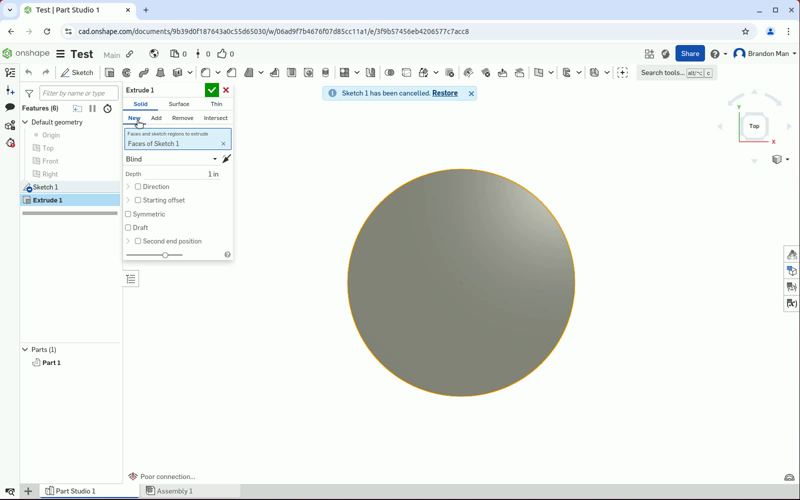
key(tab, 4)
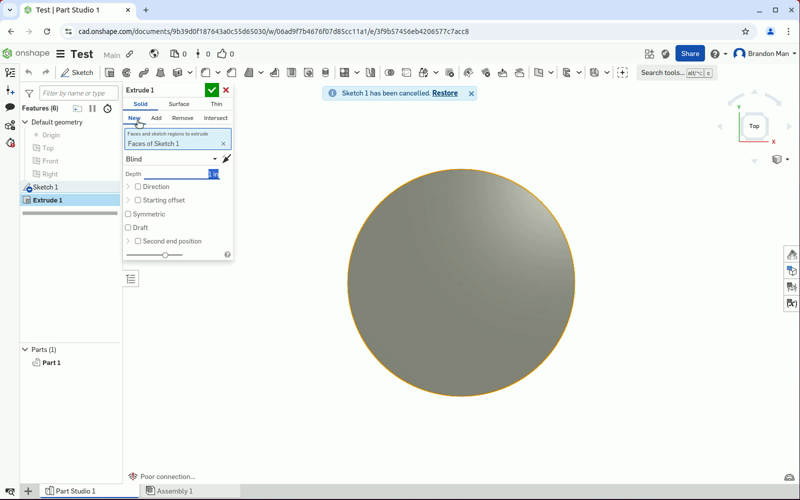
text(0.963)
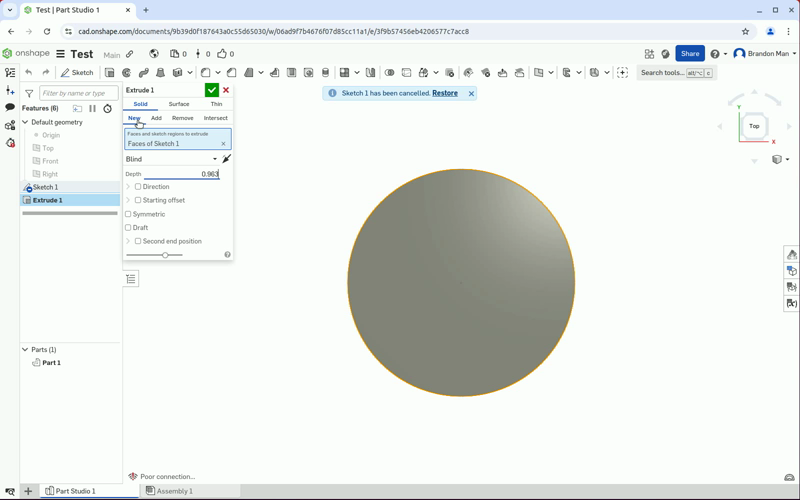
key(enter)
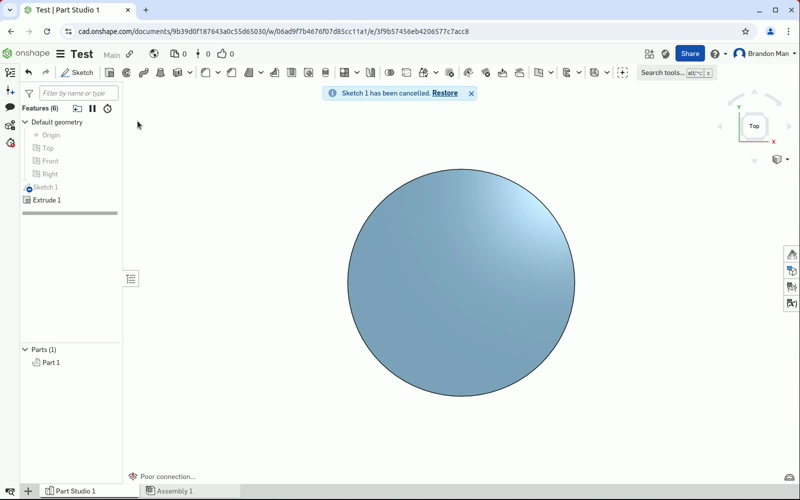
key(shift+h)
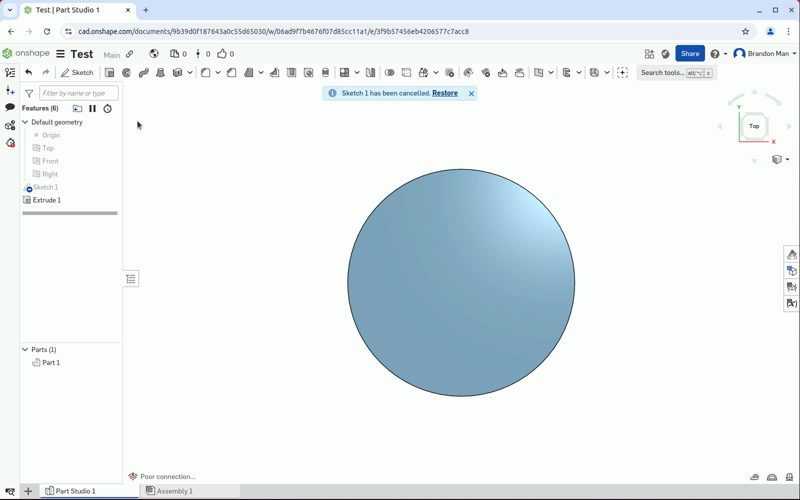
key(shift+h)
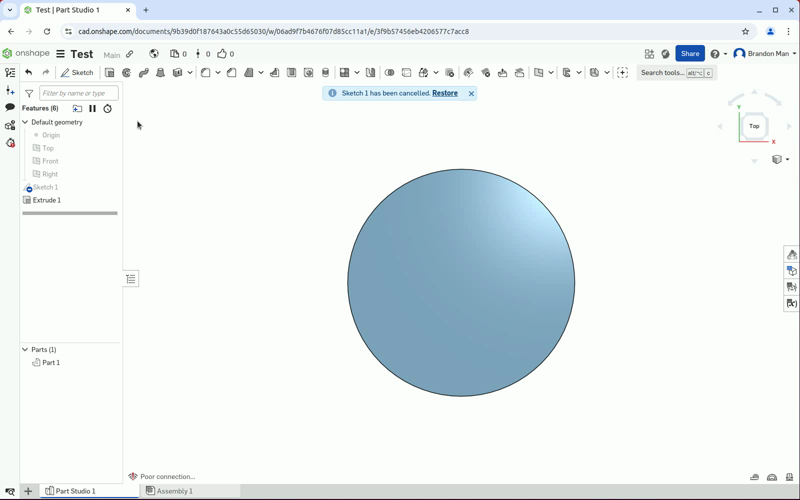
mouse_move(73, 189)
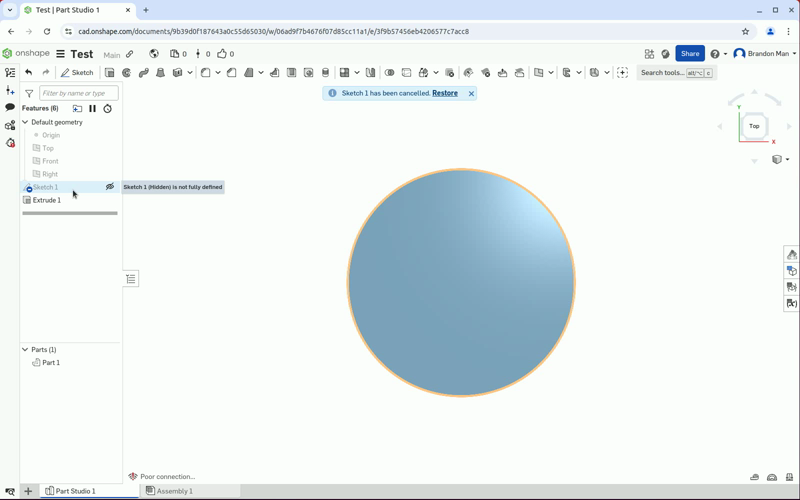
click(73, 189)
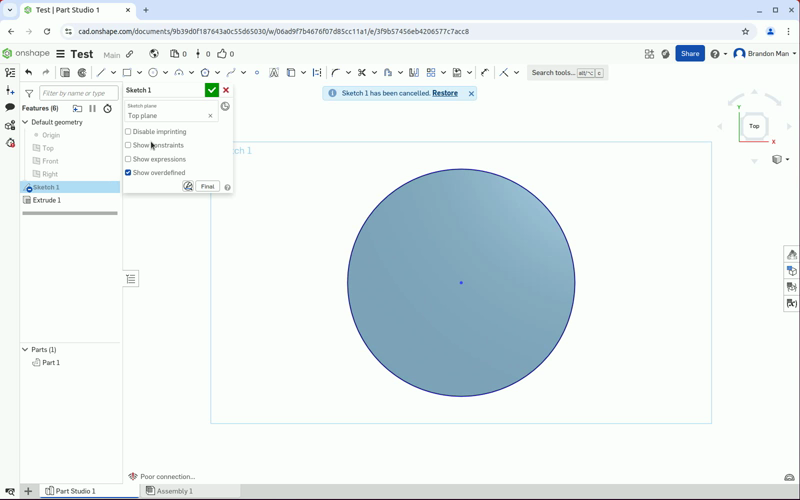
mouse_move(229, 92)
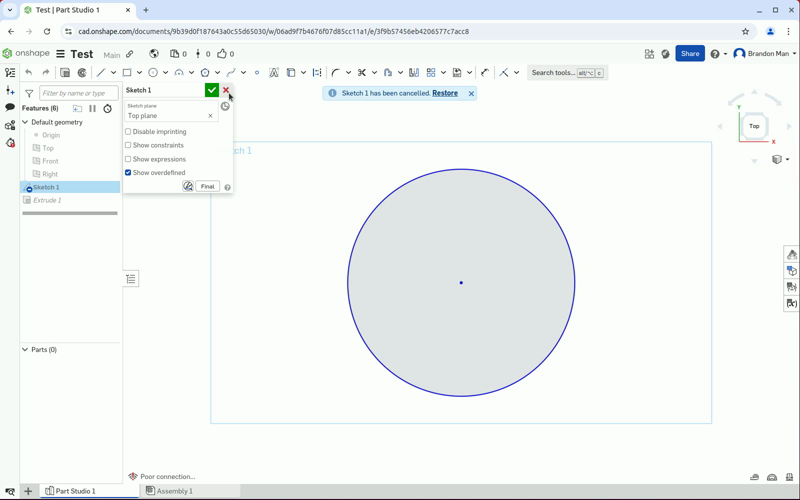
click(229, 92)
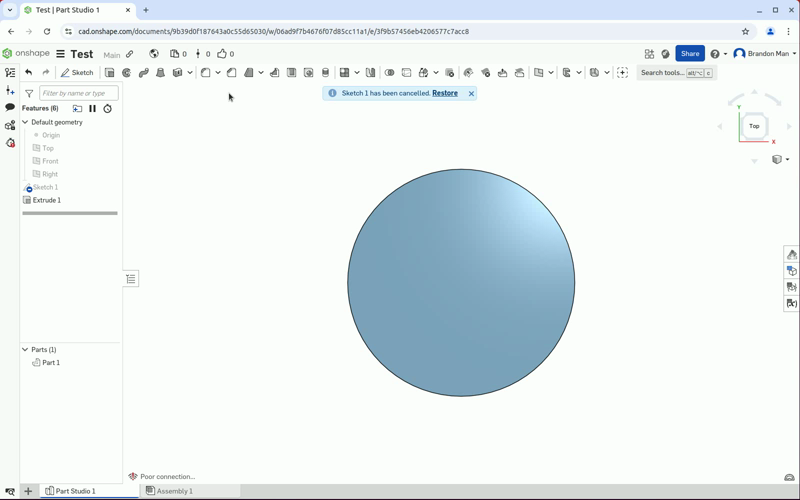
mouse_move(541, 75)
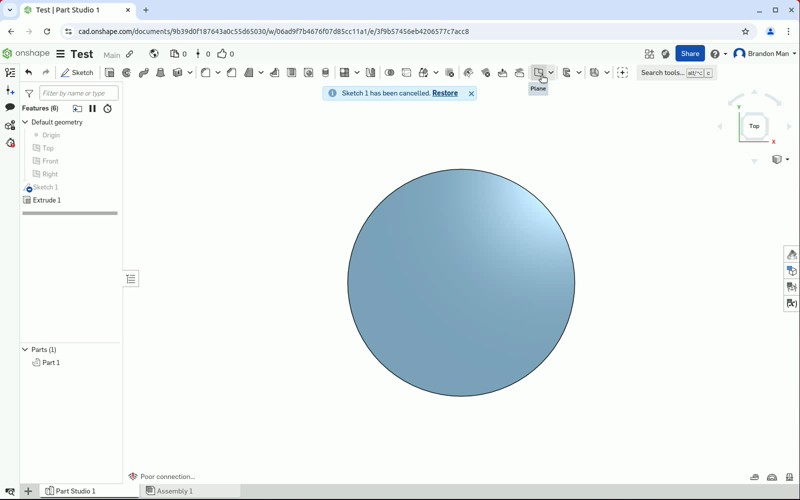
click(541, 75)
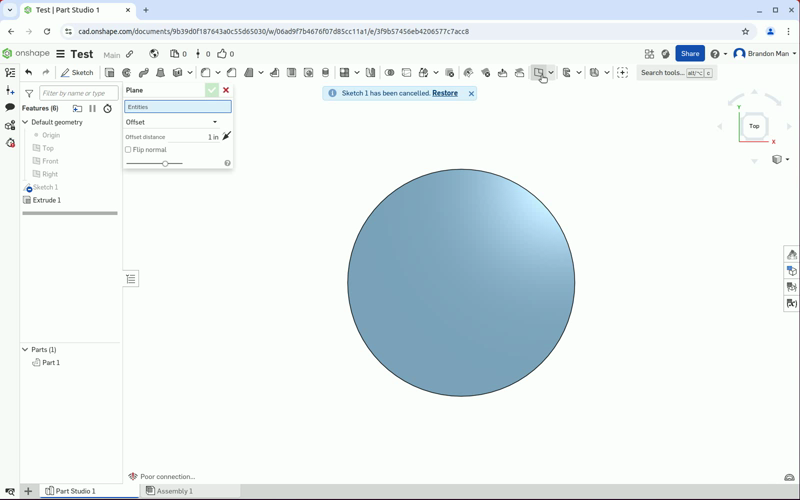
mouse_move(73, 150)
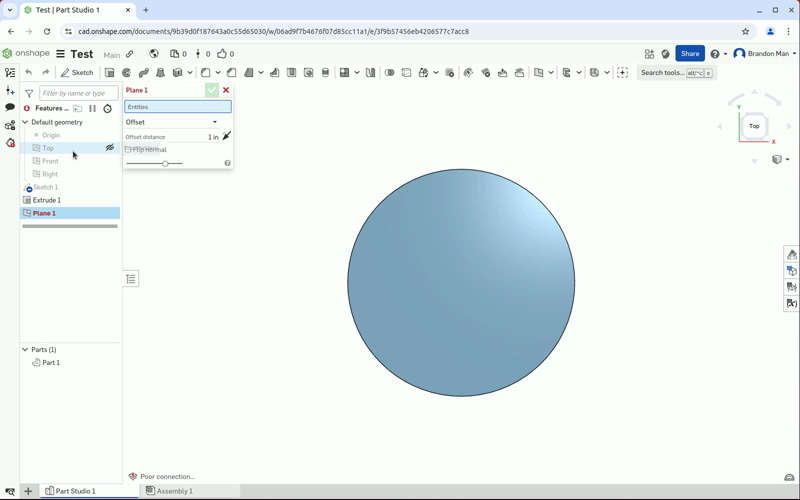
click(73, 150)
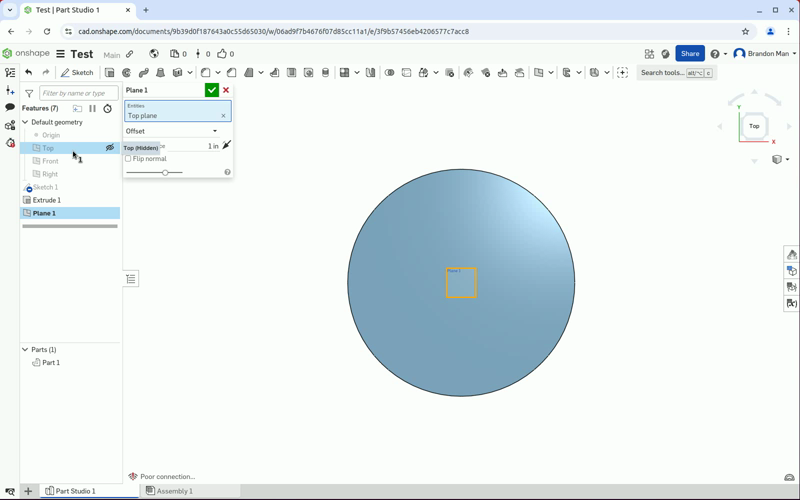
key(tab, 2)
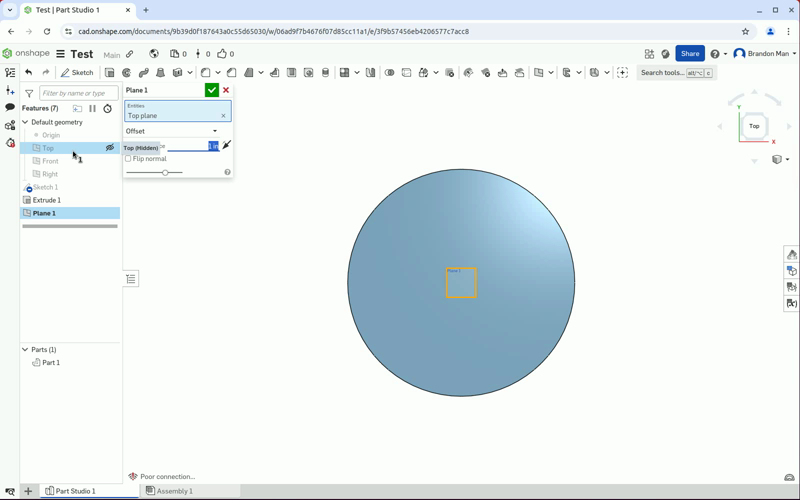
text(0.955)
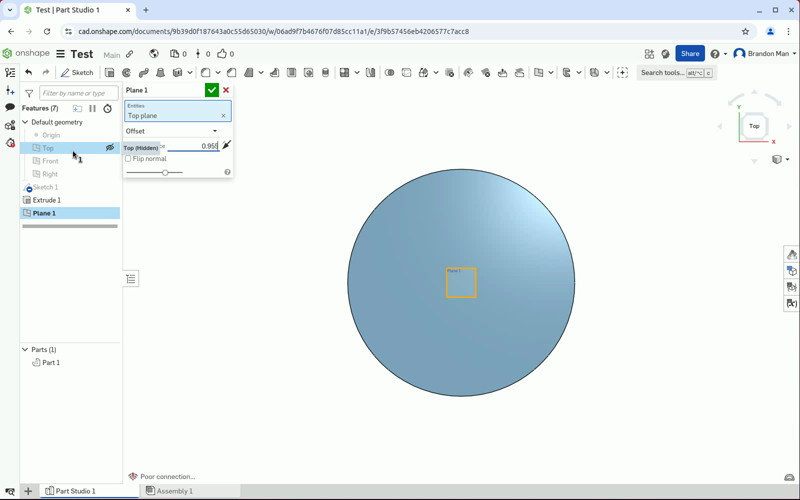
key(enter, 2)
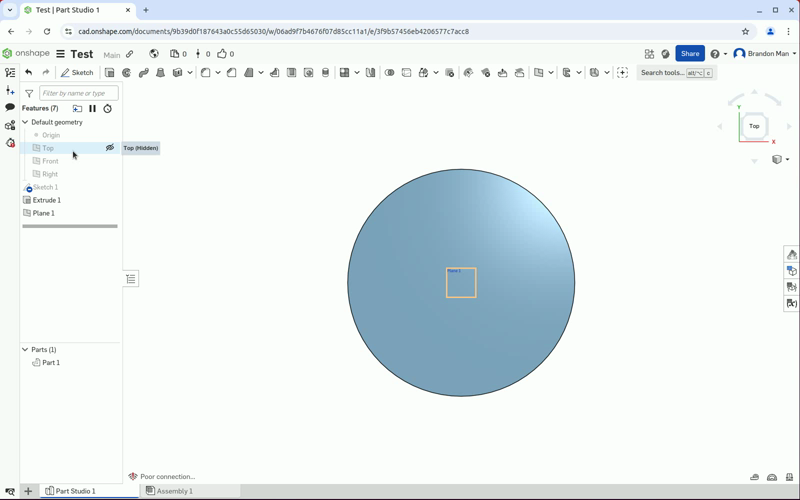
key(shift+s)
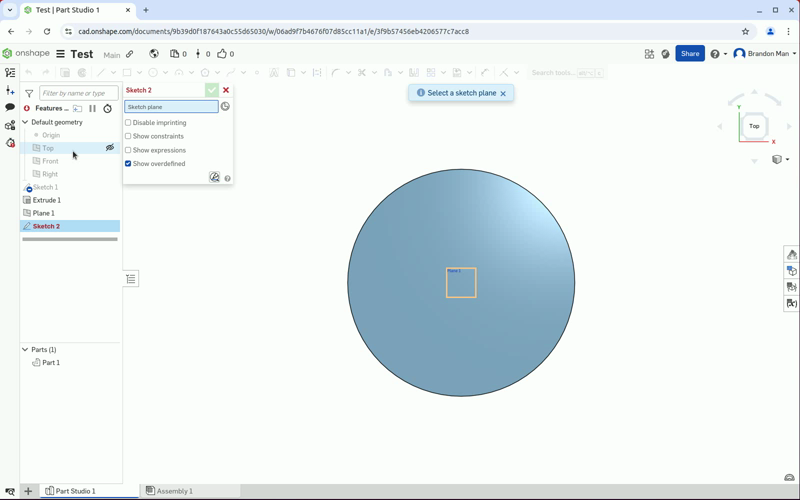
mouse_move(73, 215)
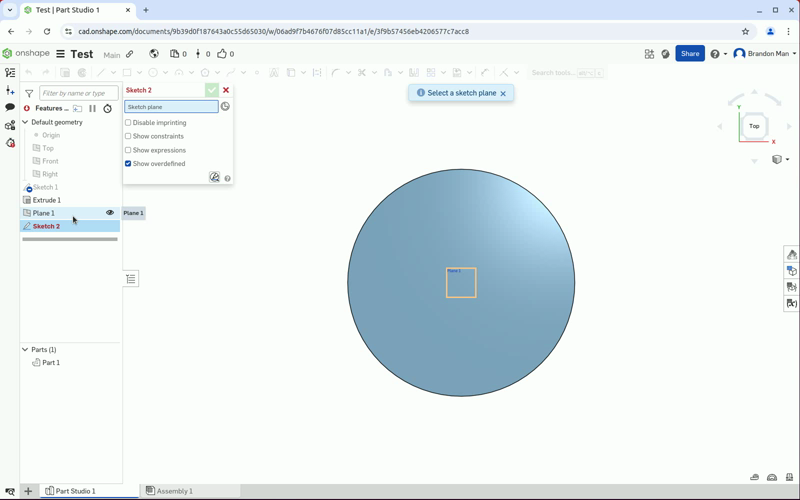
click(73, 215)
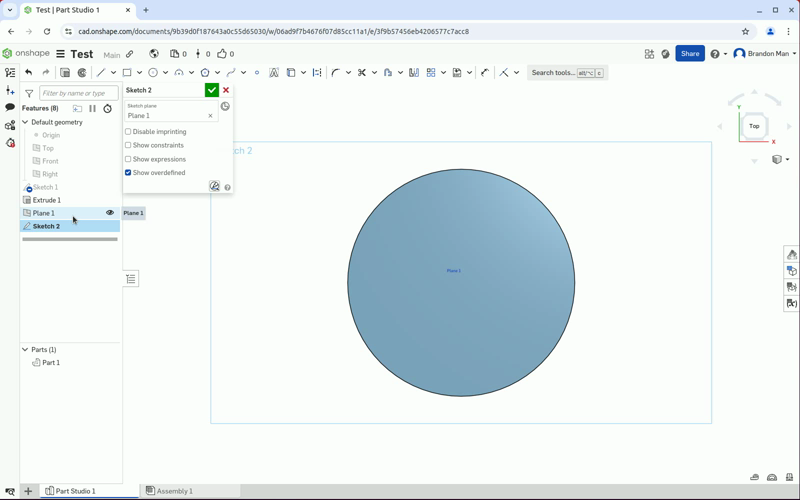
mouse_move(73, 352)
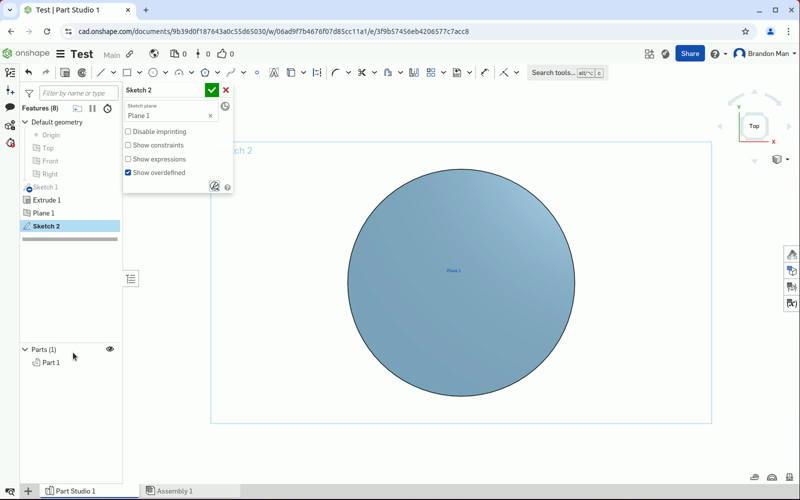
key(y)
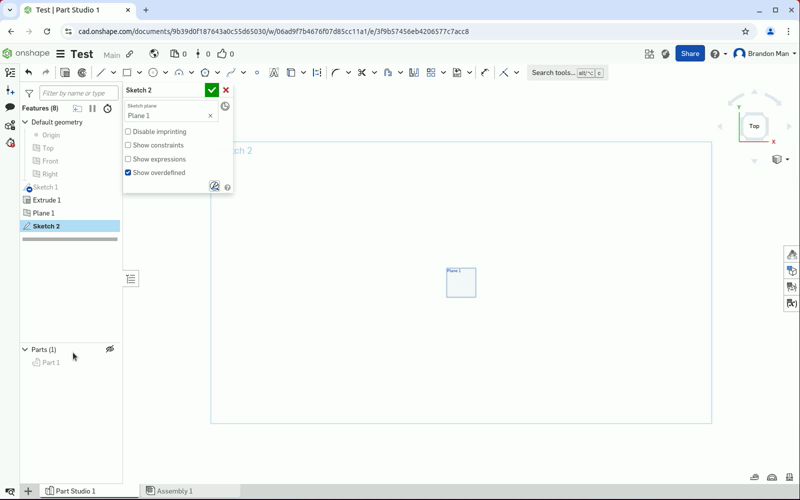
key(c)
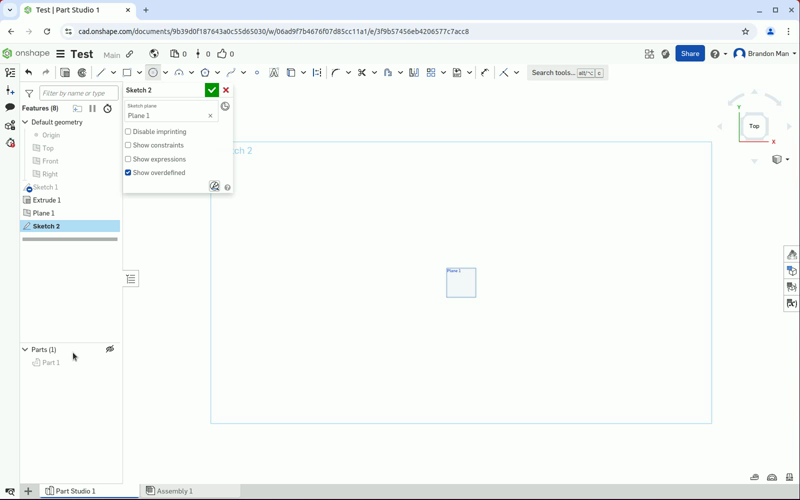
key_down(shift)
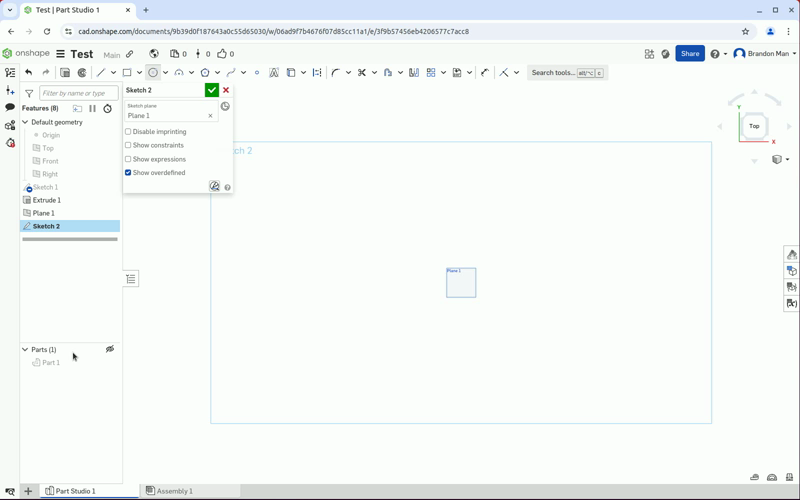
mouse_move(460, 282)
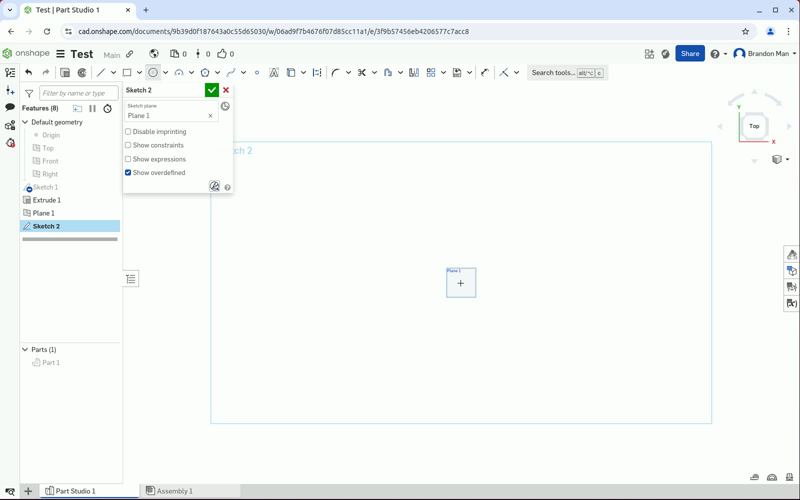
click(460, 282)
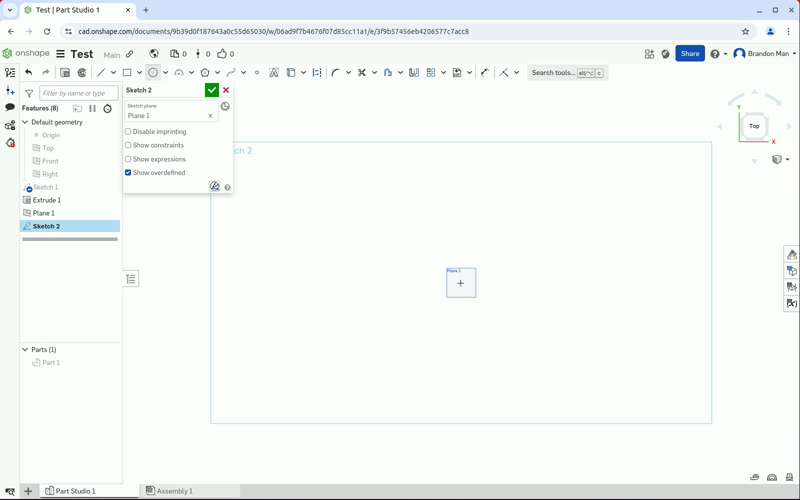
key_up(shift)
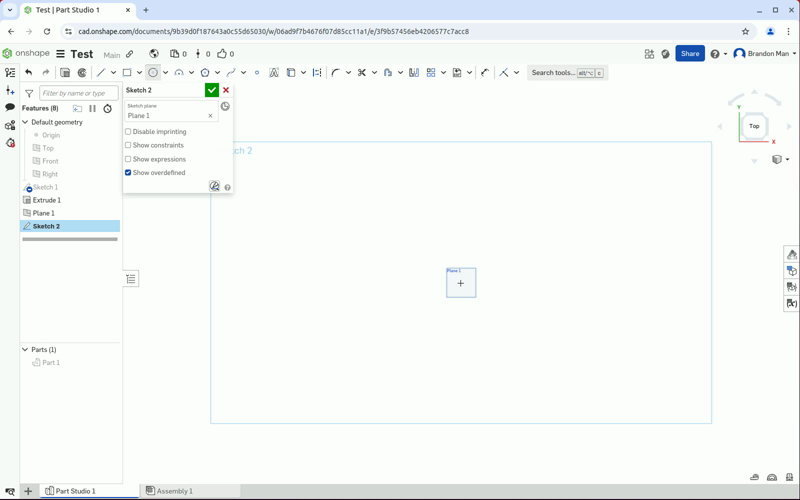
mouse_move(528, 282)
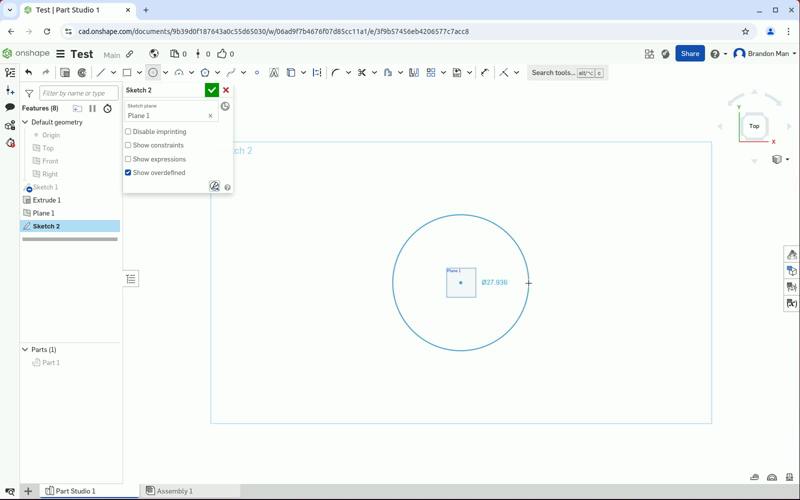
click(528, 282)
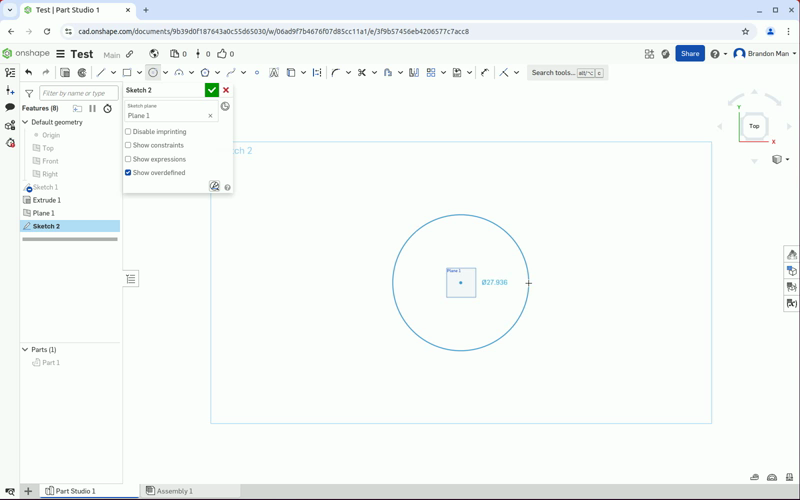
key(esc)
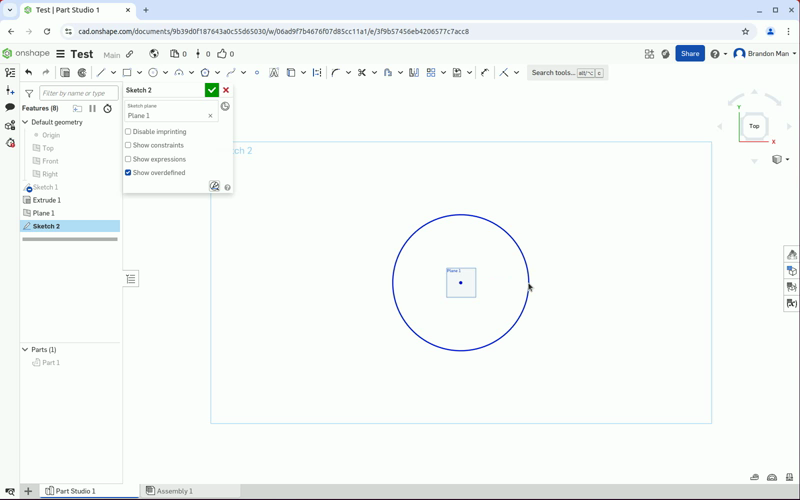
mouse_move(429, 307)
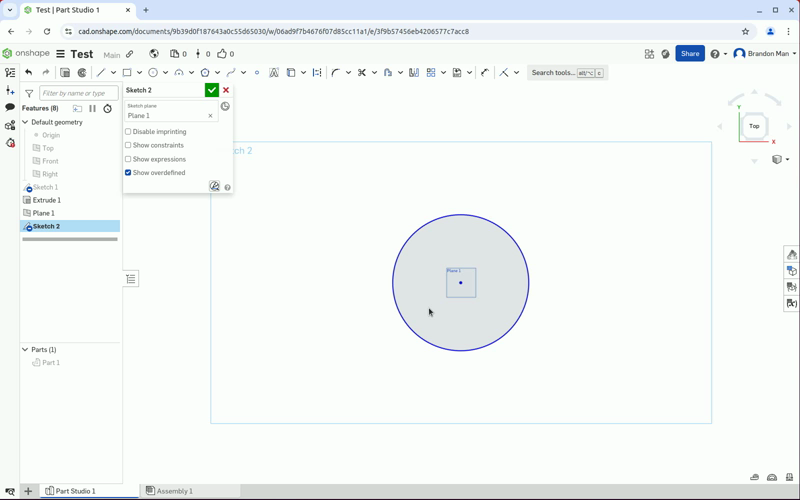
click(429, 307)
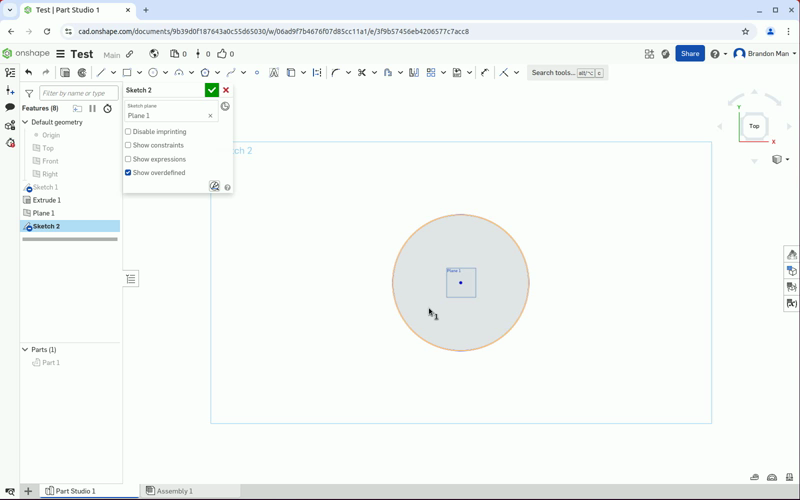
mouse_move(73, 352)
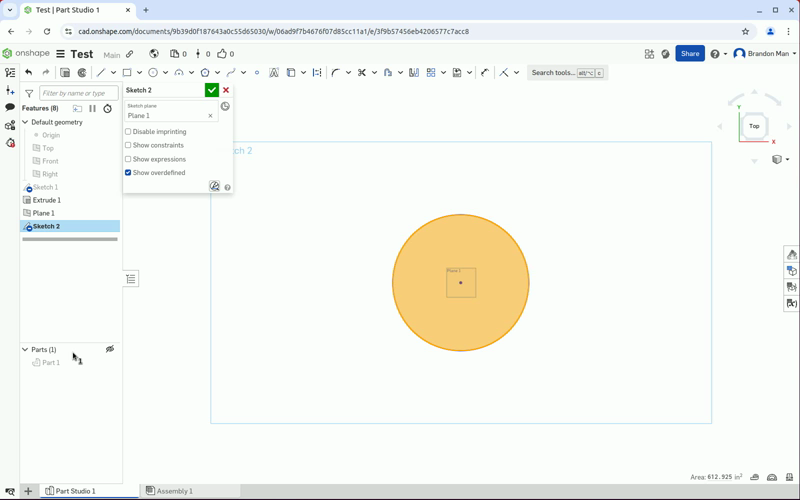
key(shift+y)
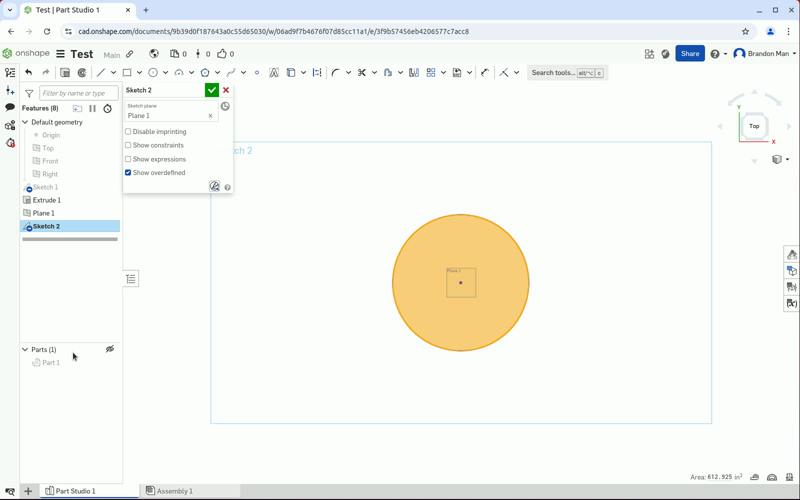
key(shift+e)
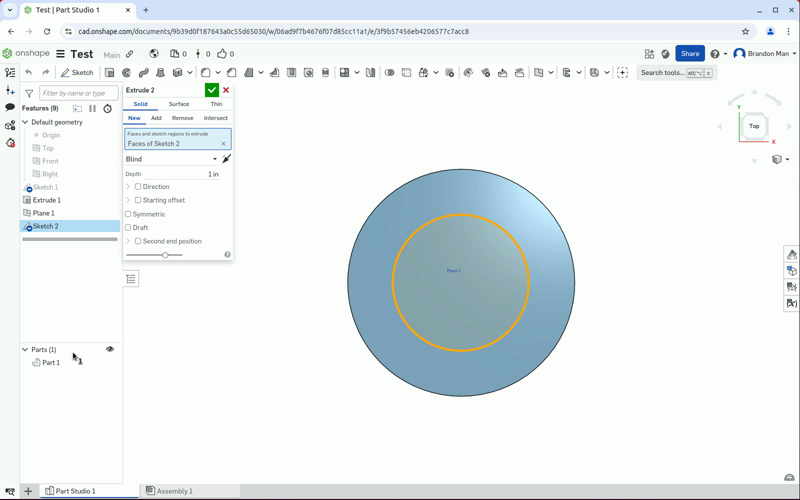
mouse_move(143, 106)
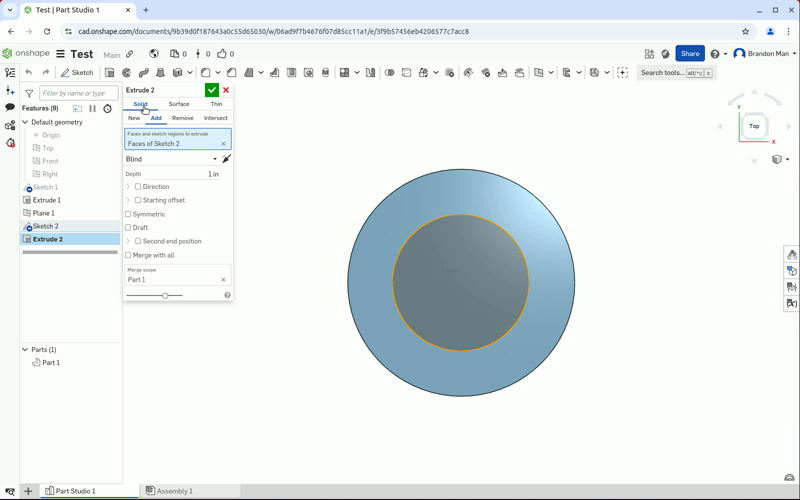
click(143, 106)
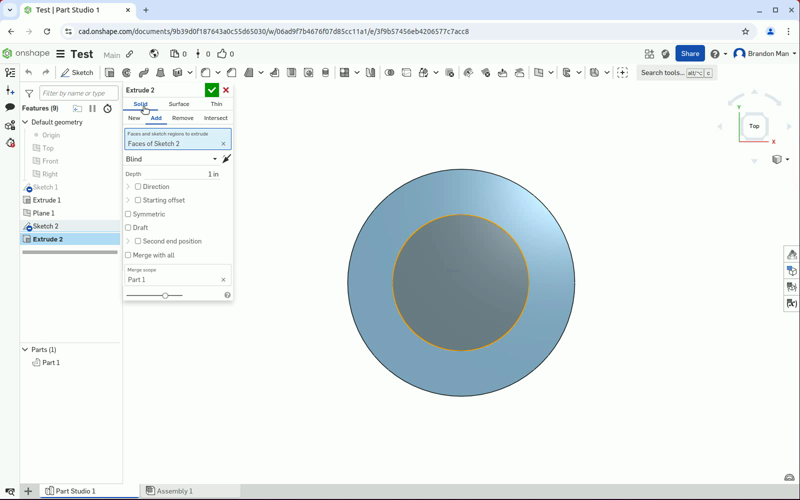
mouse_move(137, 120)
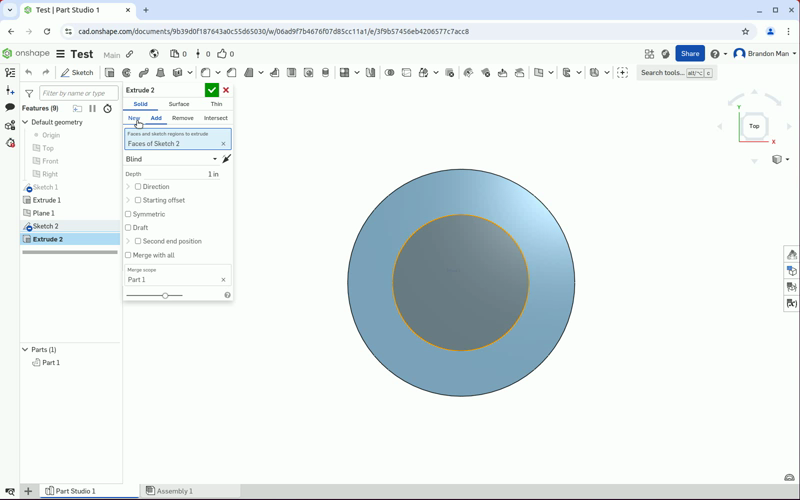
click(137, 120)
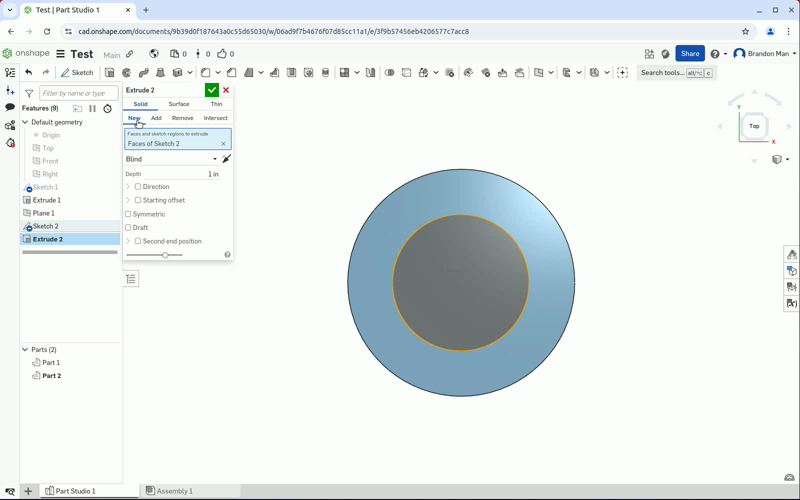
key(tab, 4)
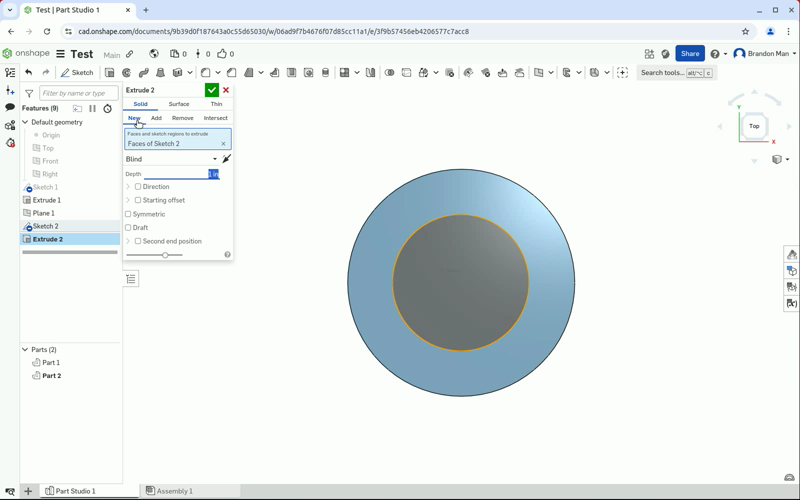
text(17.572)
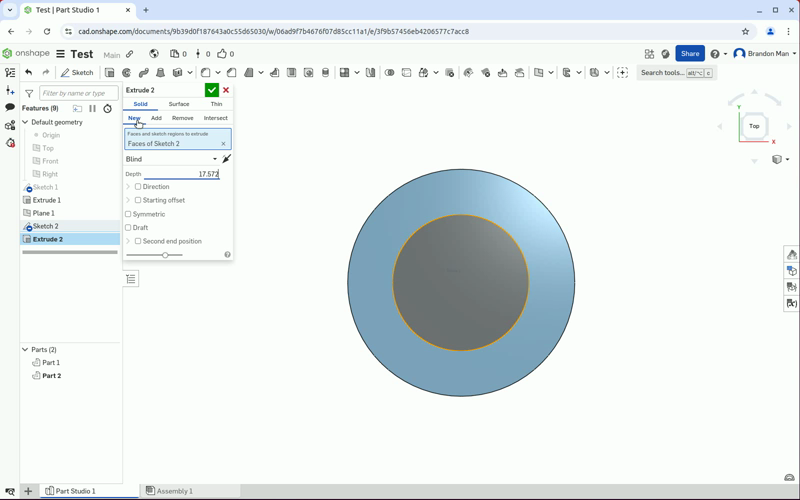
key(enter)
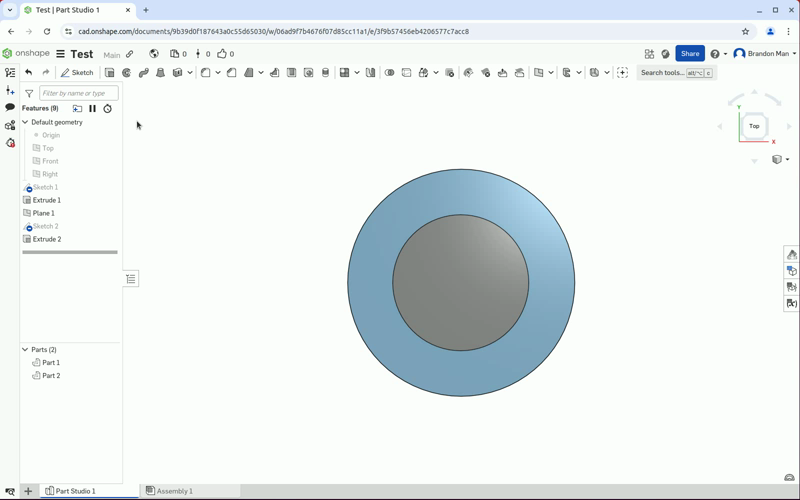
key(shift+h)
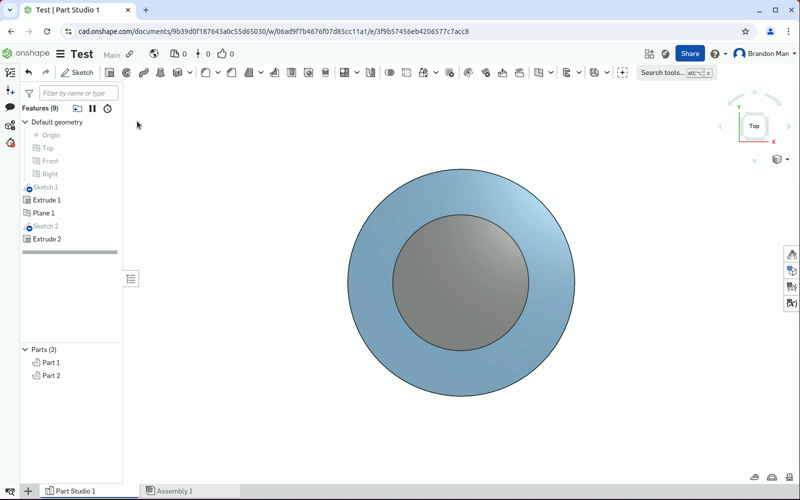
key(shift+h)
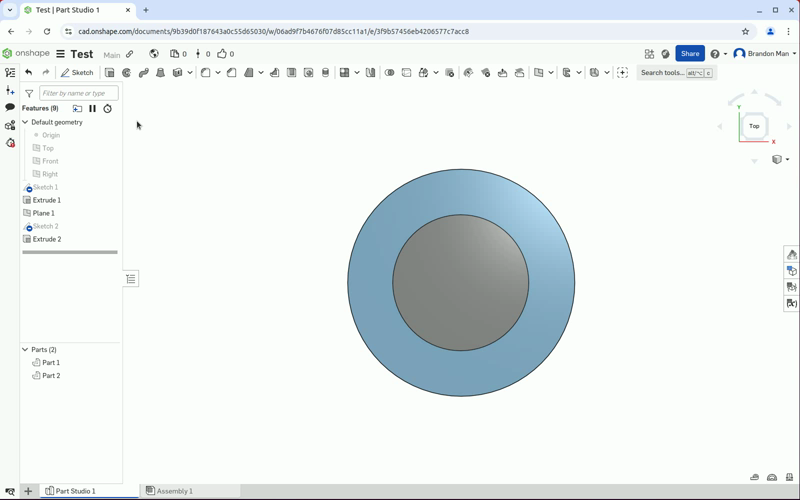
mouse_move(73, 189)
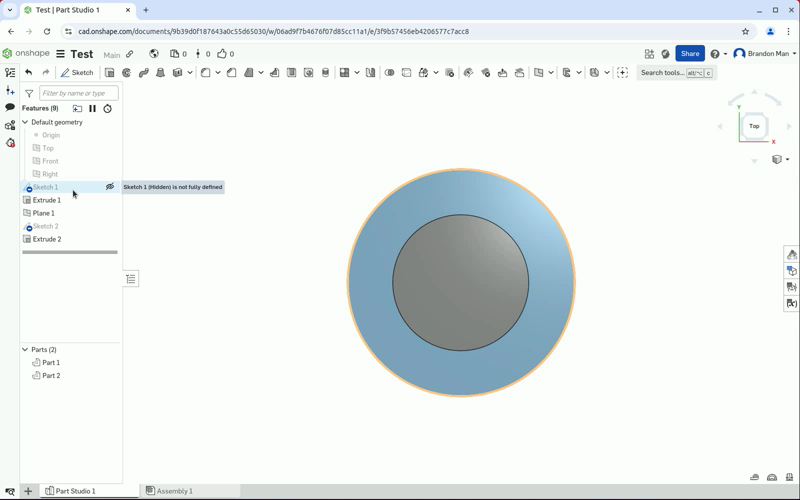
click(73, 189)
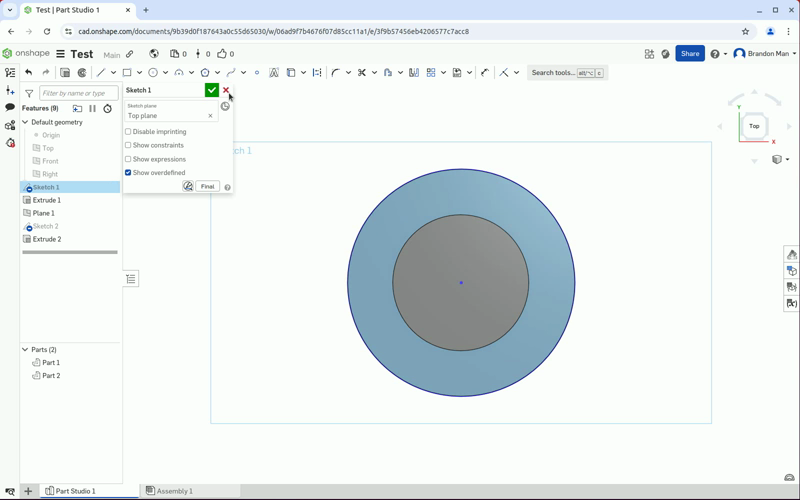
mouse_move(229, 92)
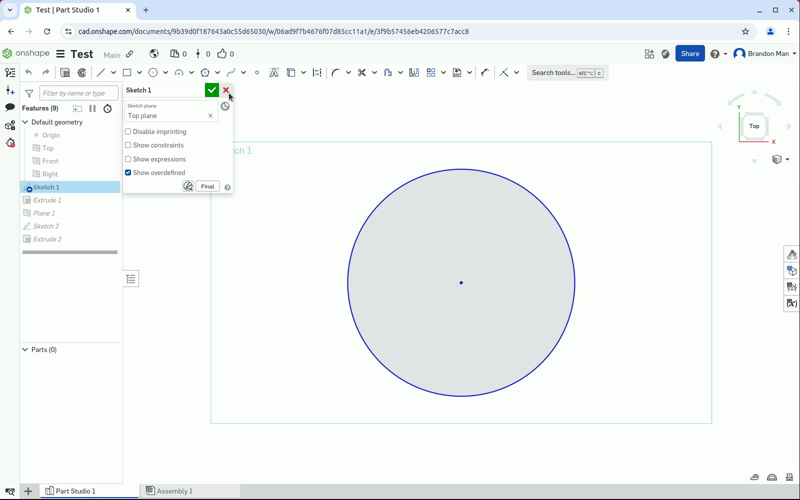
click(229, 92)
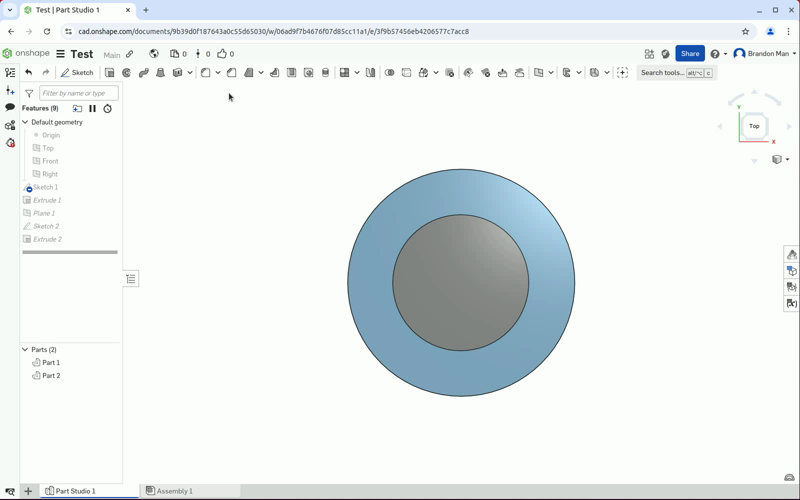
mouse_move(541, 75)
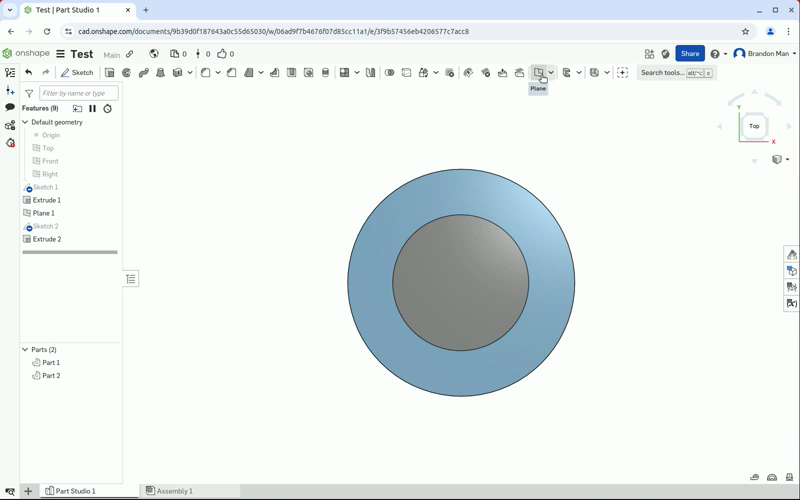
click(541, 75)
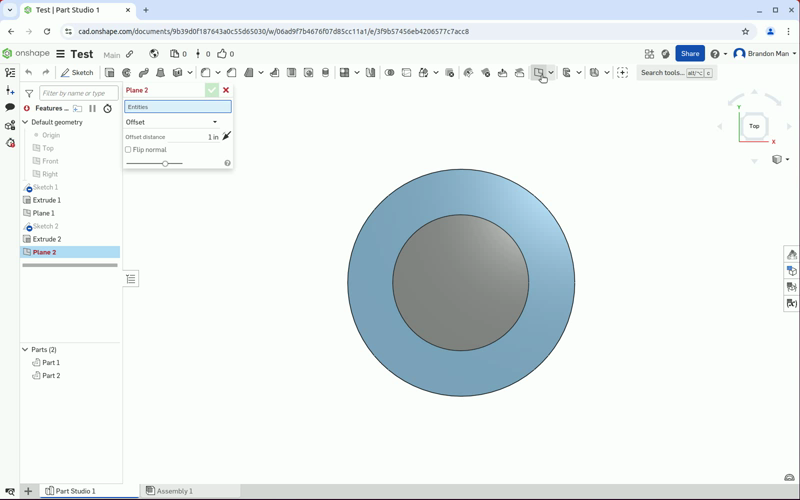
mouse_move(73, 150)
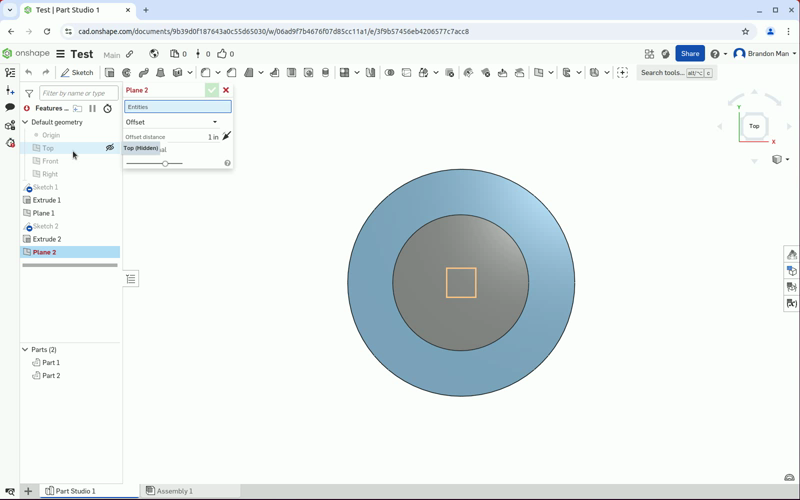
click(73, 150)
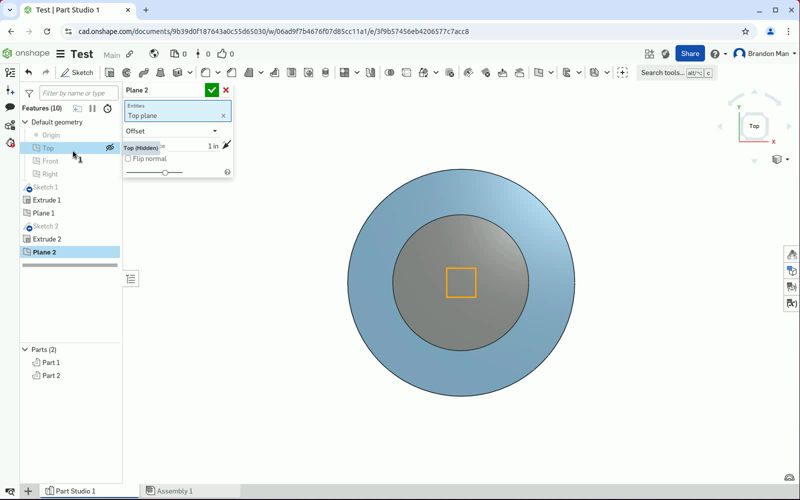
key(tab, 2)
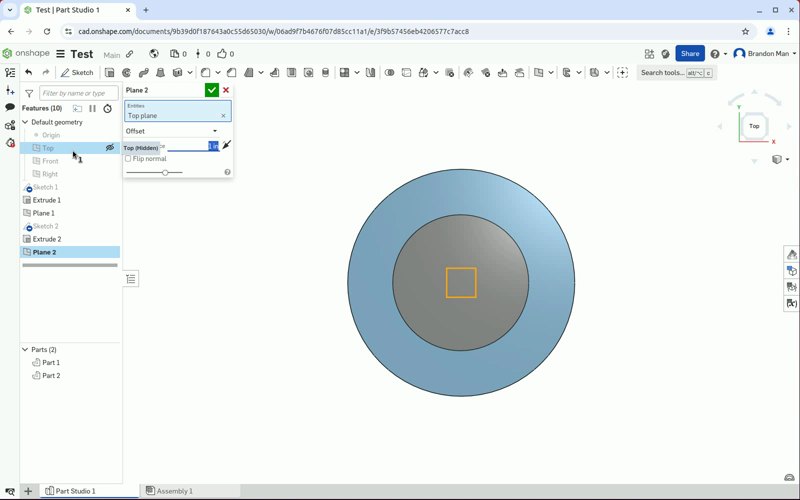
text(18.548)
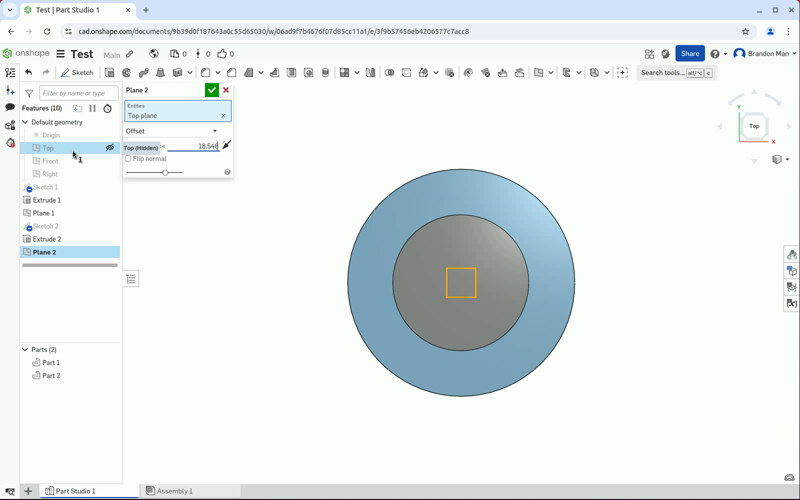
key(enter, 2)
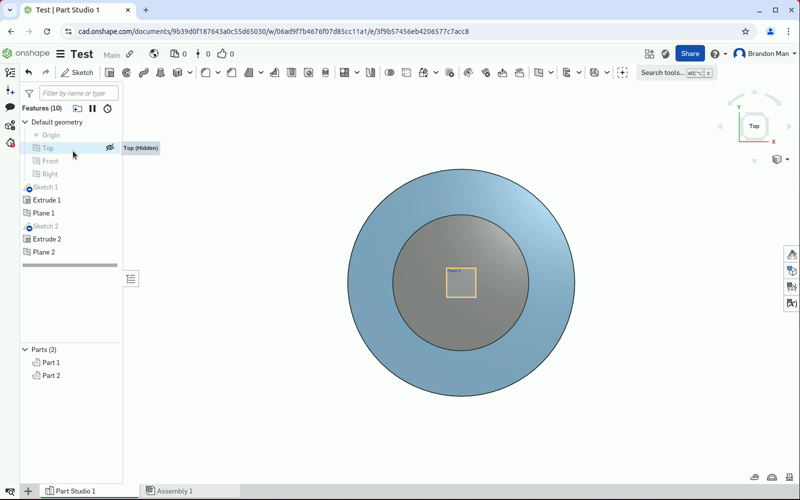
key(shift+s)
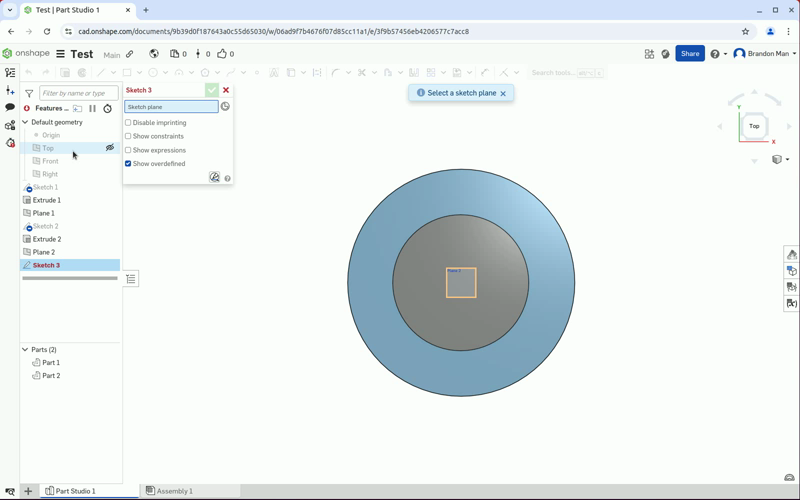
mouse_move(73, 254)
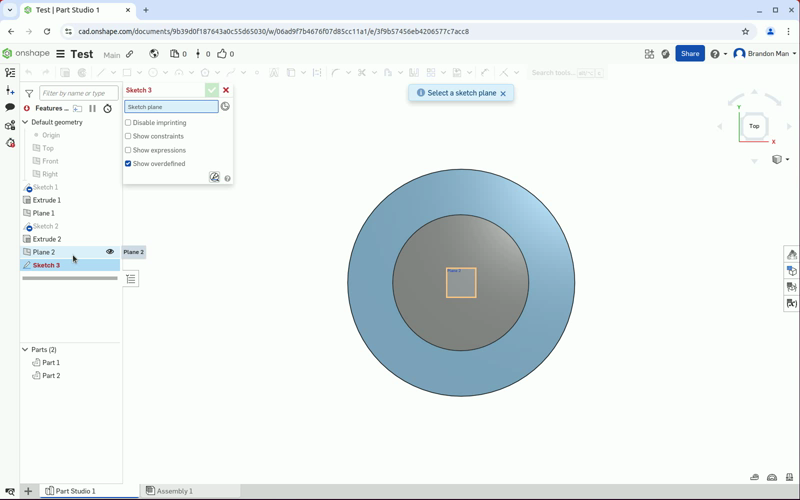
click(73, 254)
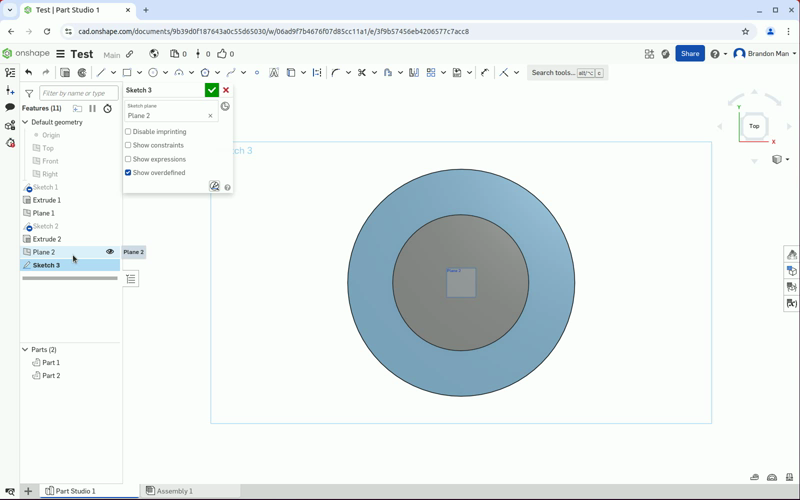
mouse_move(73, 352)
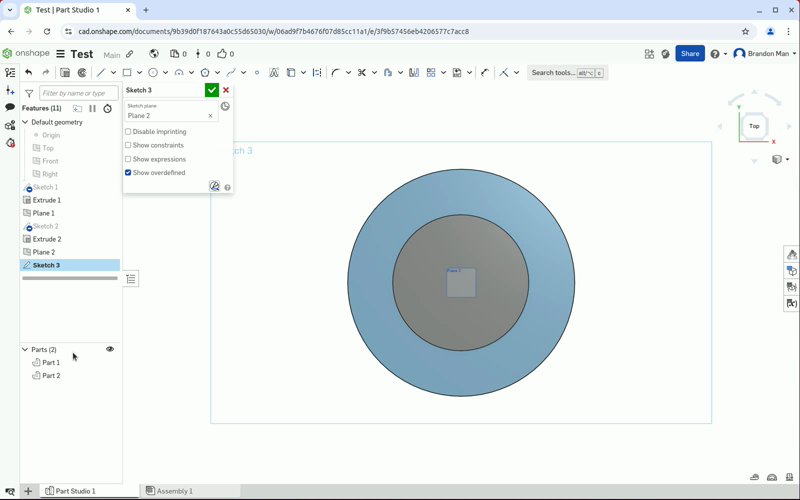
key(y)
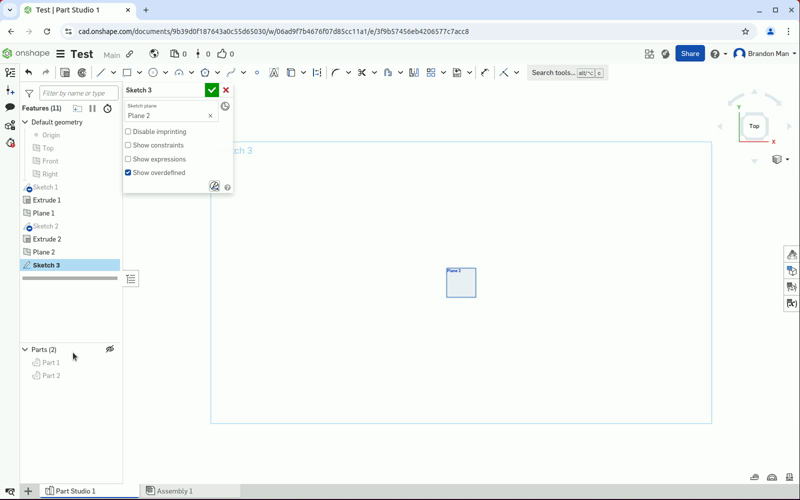
key(c)
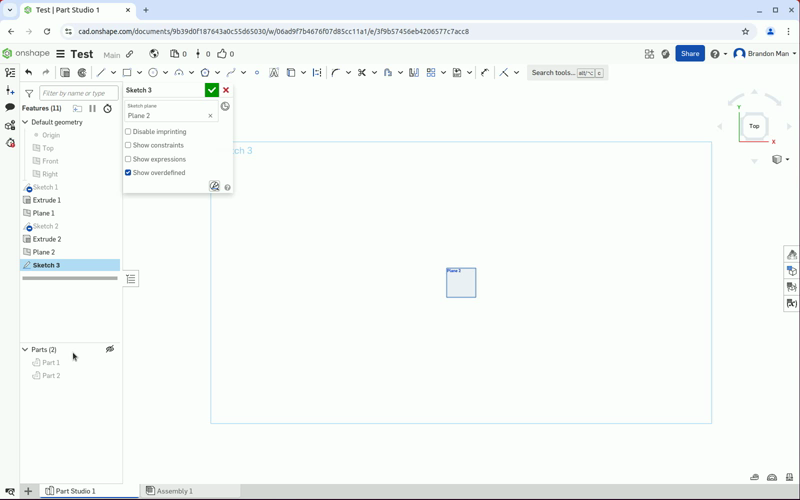
key_down(shift)
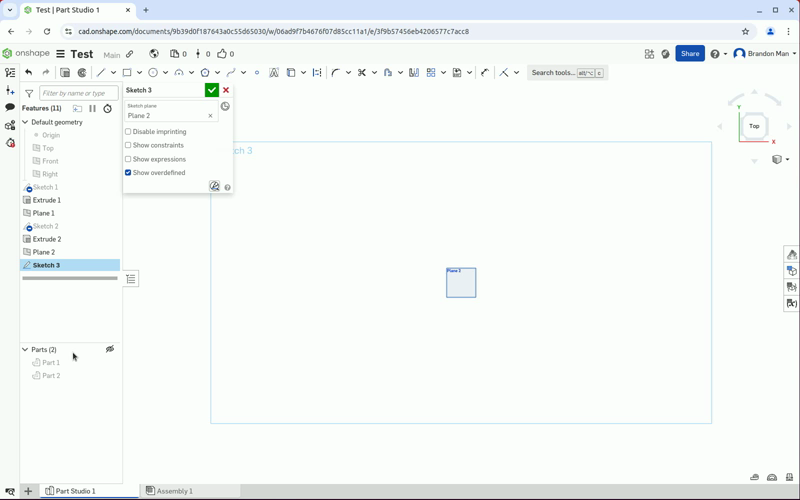
mouse_move(461, 282)
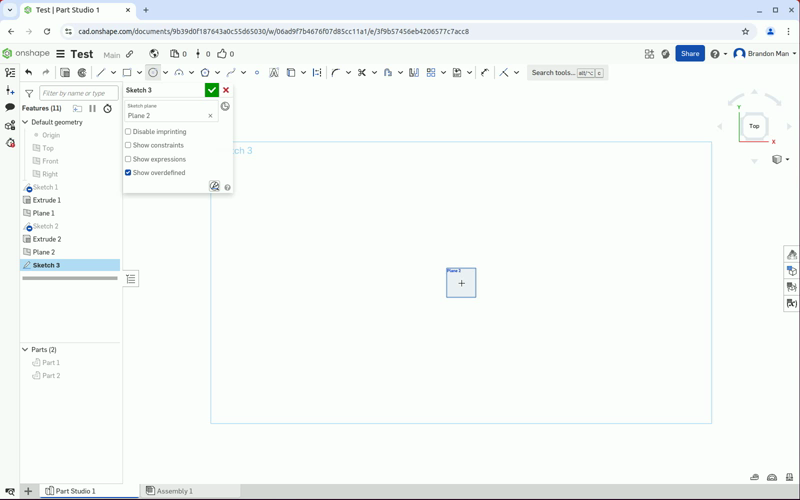
click(461, 282)
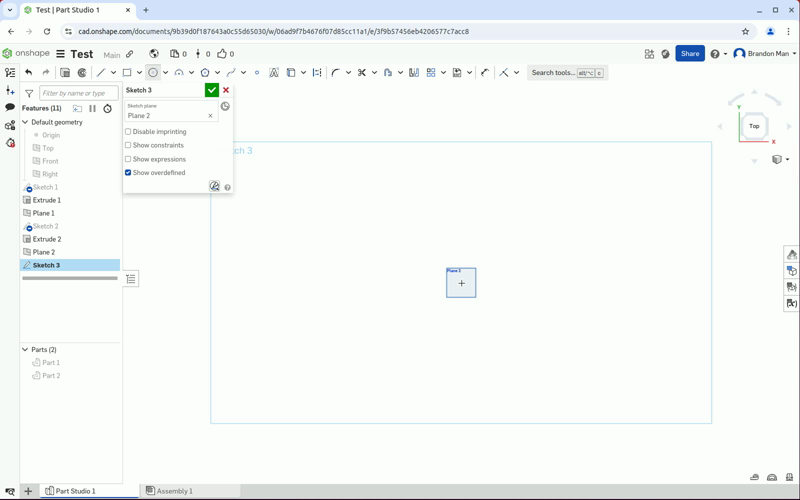
key_up(shift)
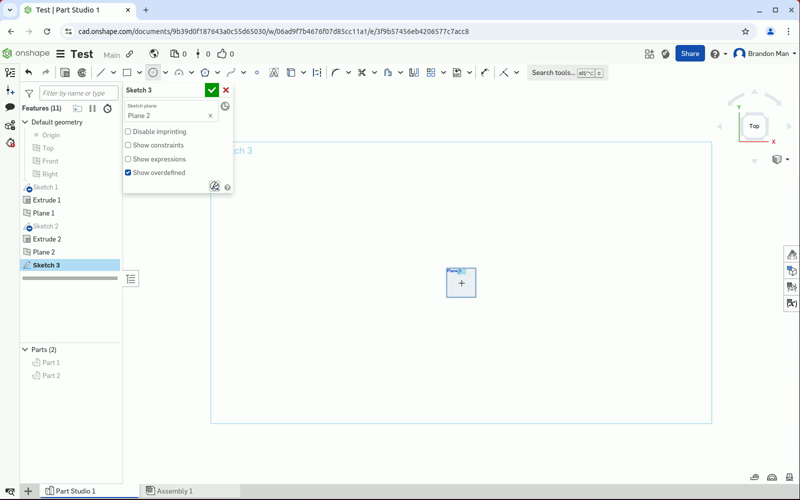
mouse_move(507, 282)
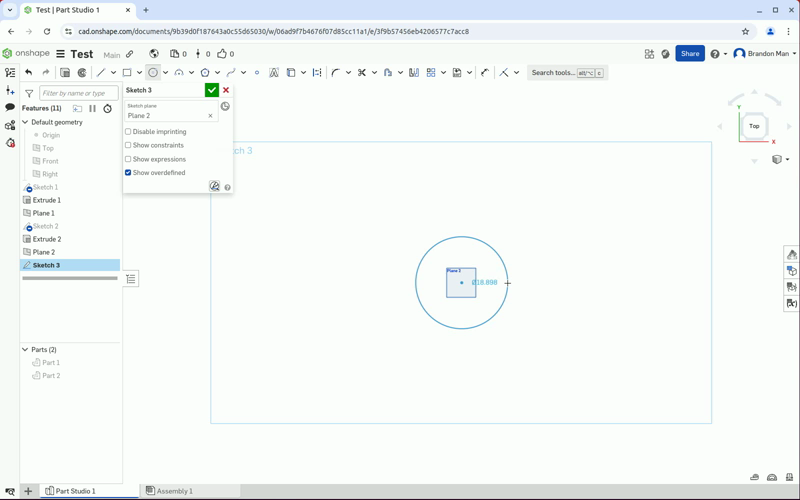
click(507, 282)
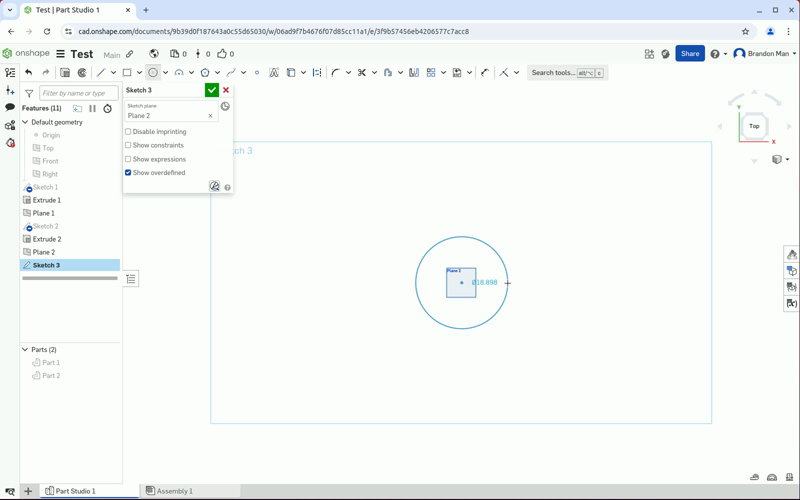
key(esc)
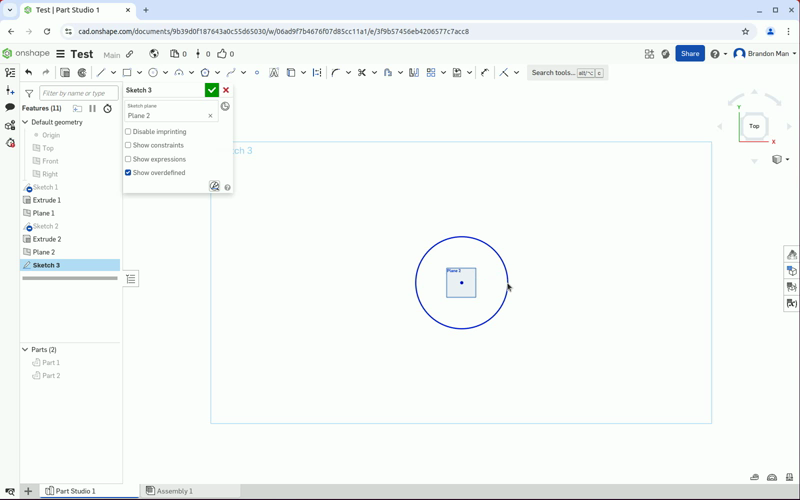
mouse_move(437, 255)
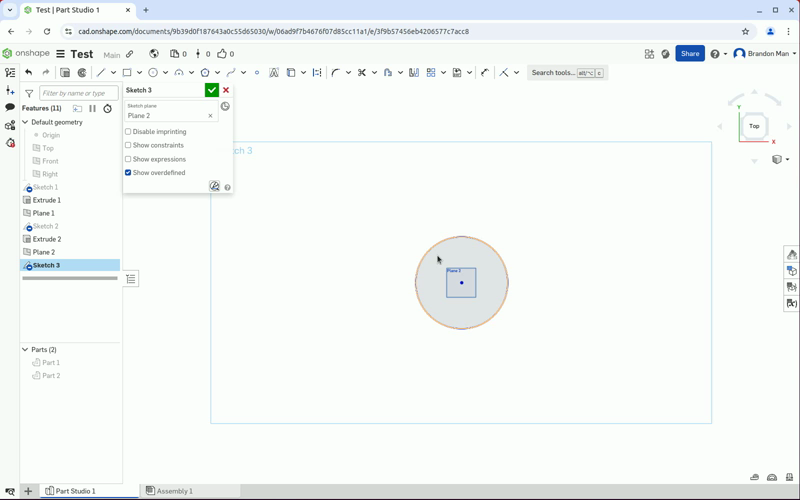
click(437, 255)
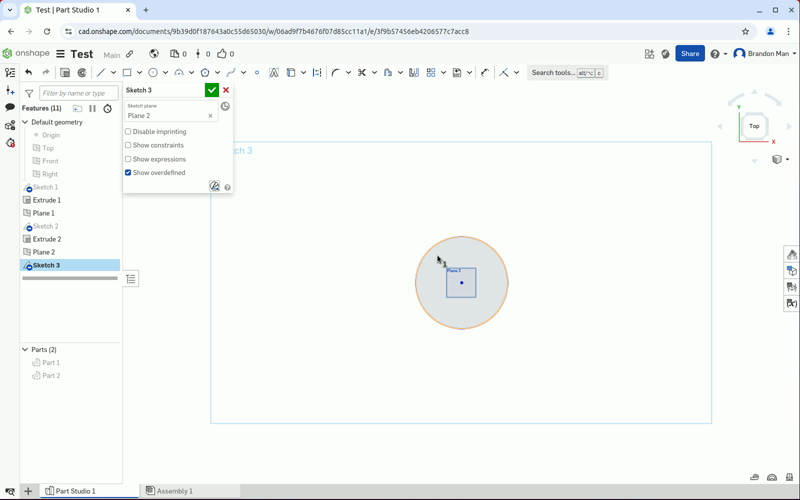
mouse_move(73, 352)
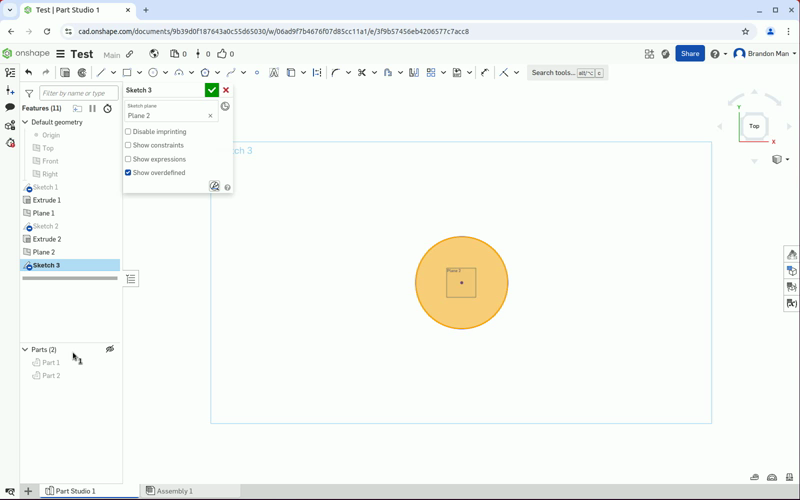
key(shift+y)
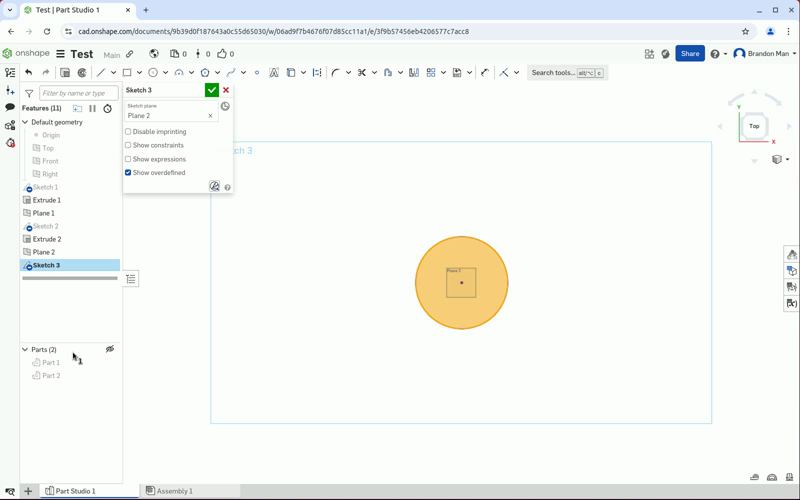
key(shift+e)
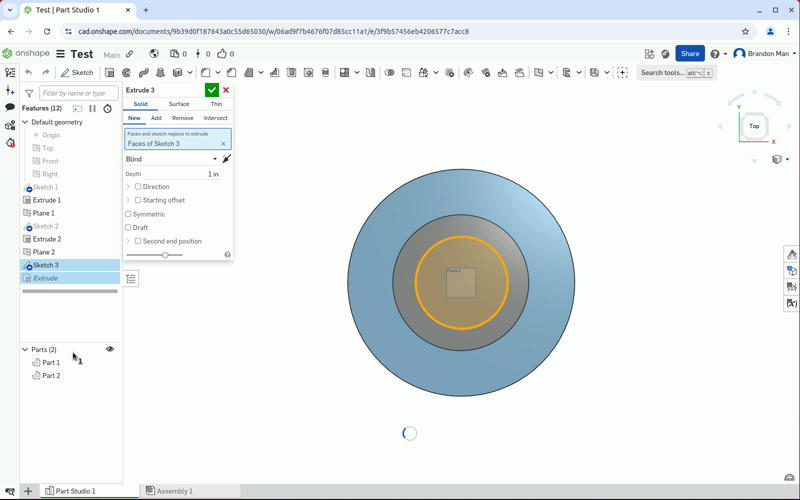
mouse_move(143, 106)
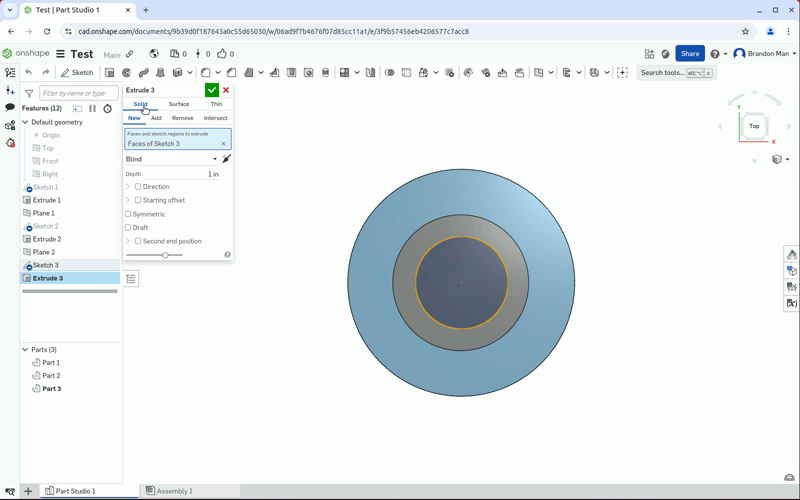
click(143, 106)
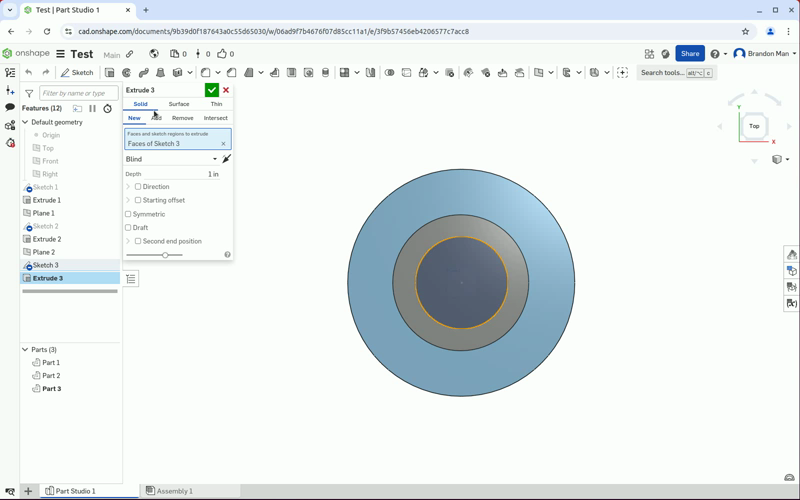
mouse_move(186, 120)
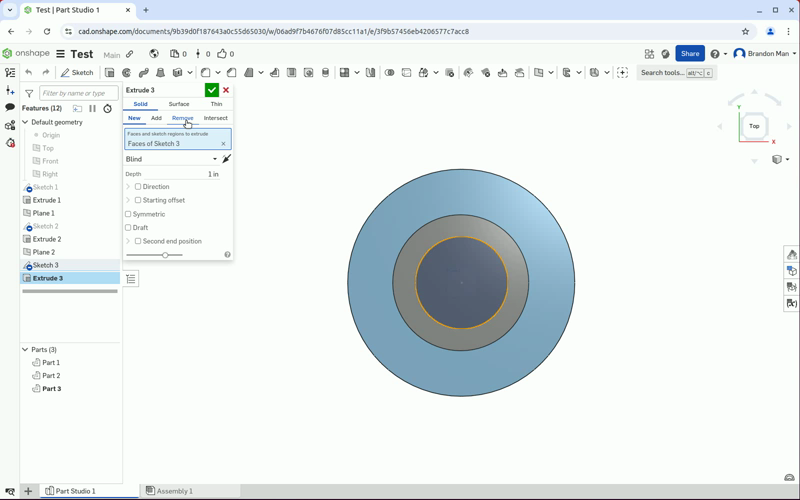
click(186, 120)
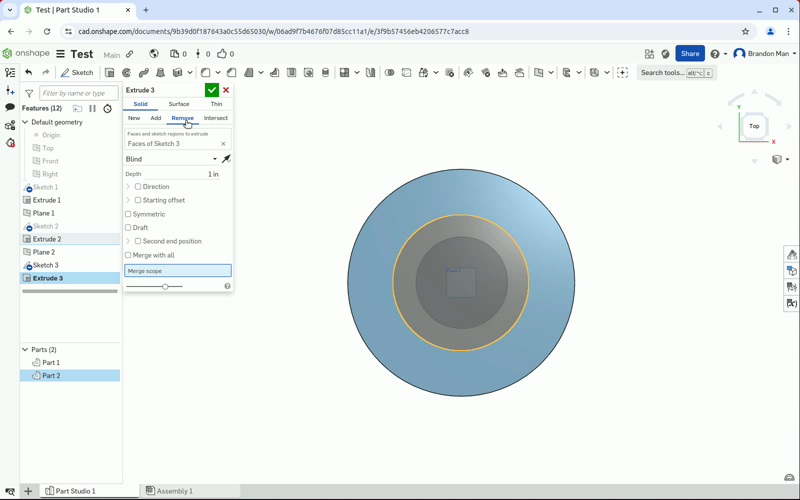
key(tab, 4)
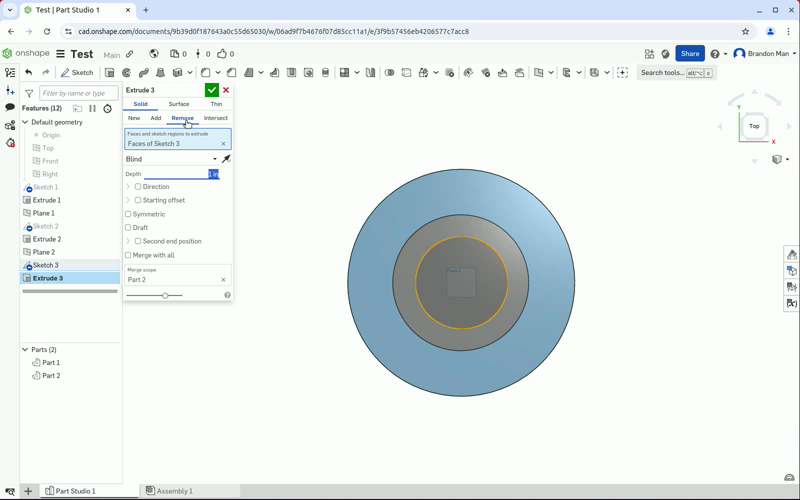
text(27.682)
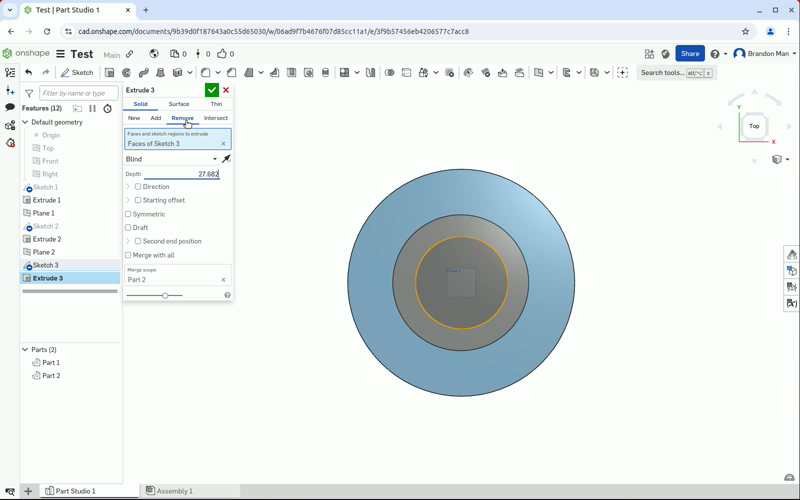
key(tab, 6)
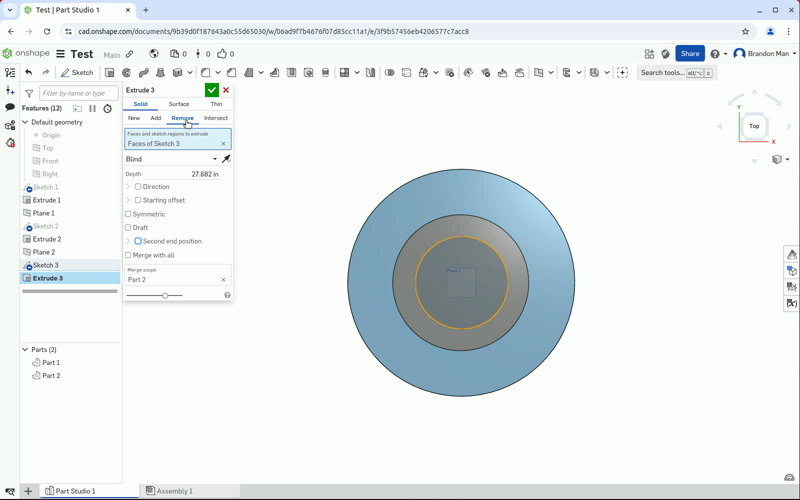
key(space)
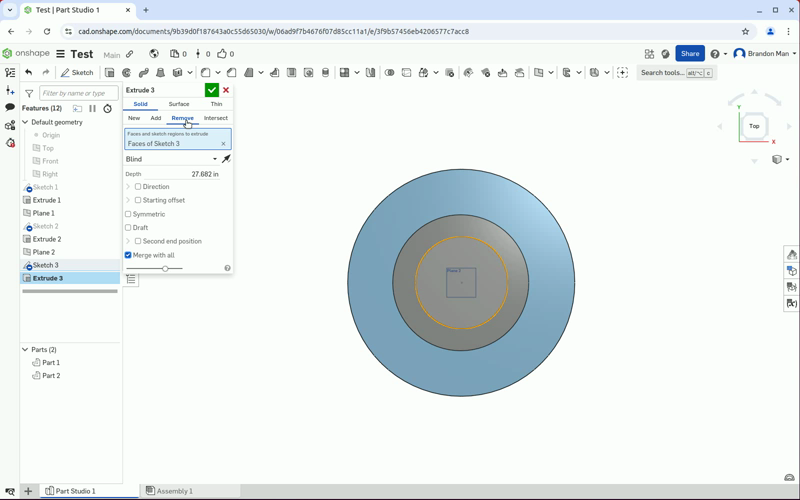
key(enter)
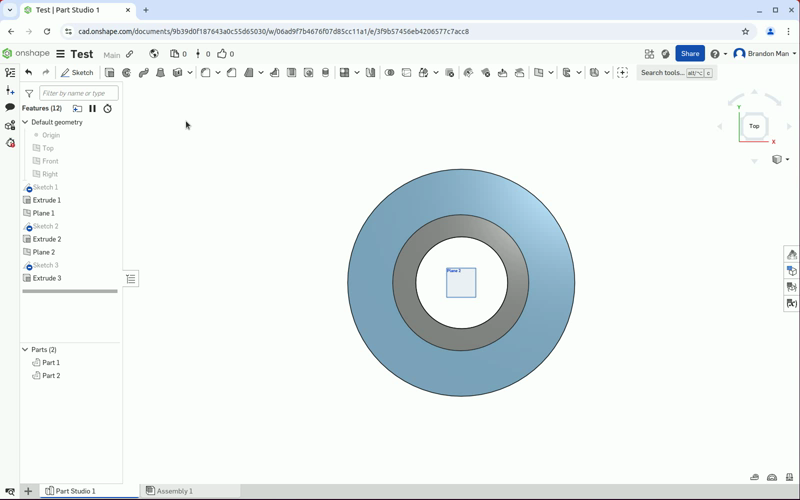
key(shift+h)
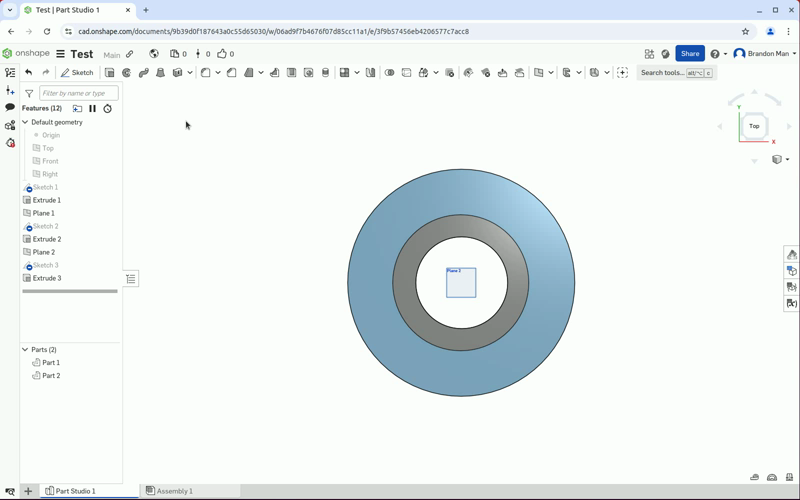
key(shift+h)
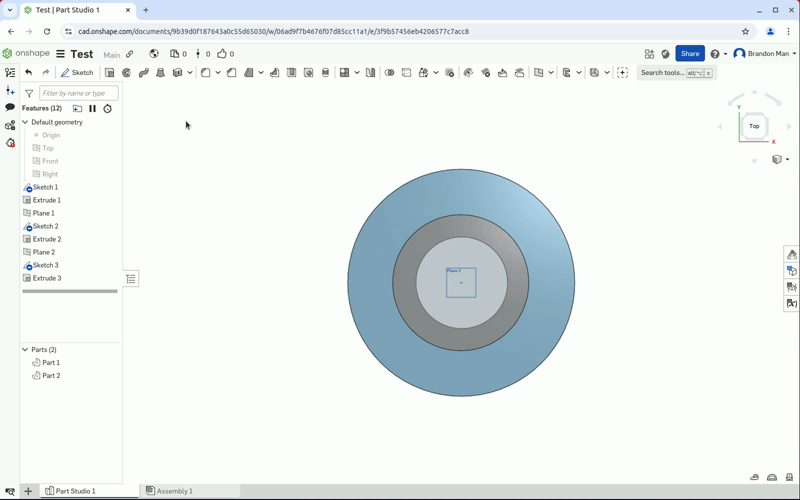
key(shift+7)
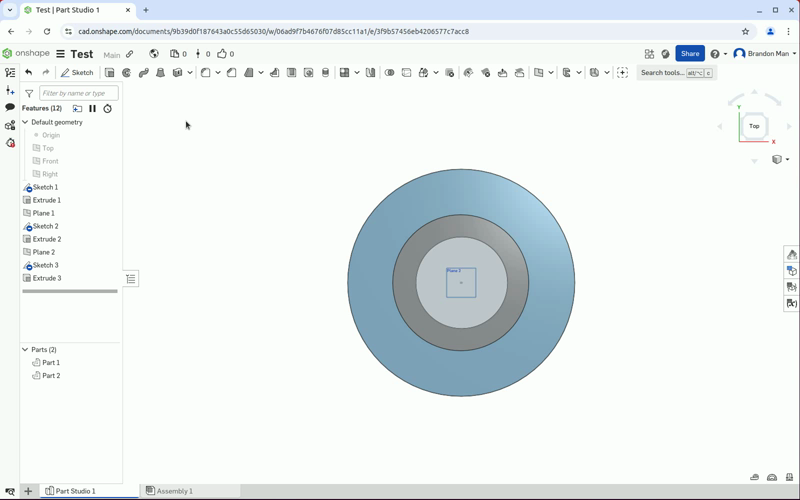
key(up, 3)
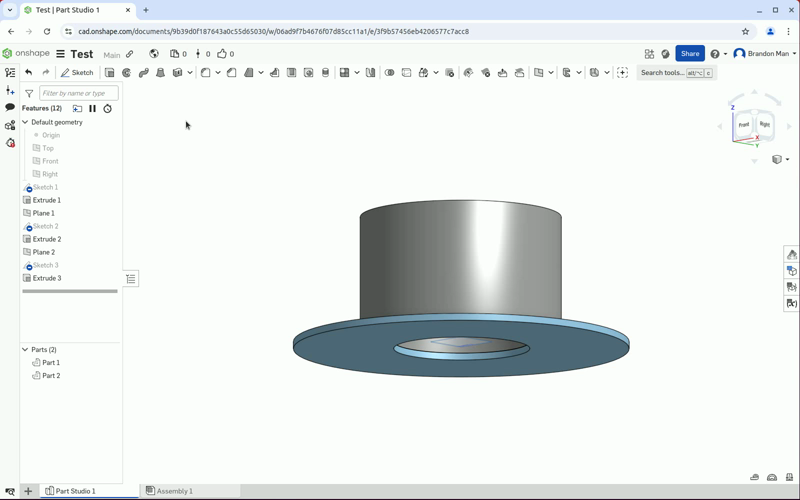
key(left, 3)
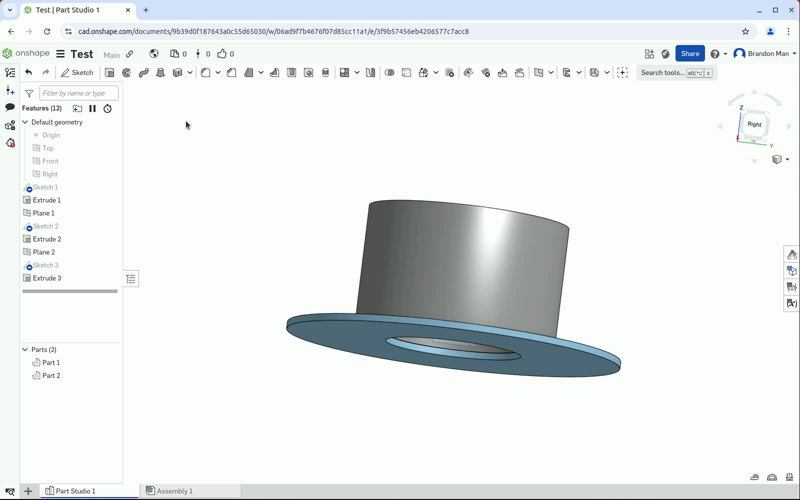
key(right, 3)
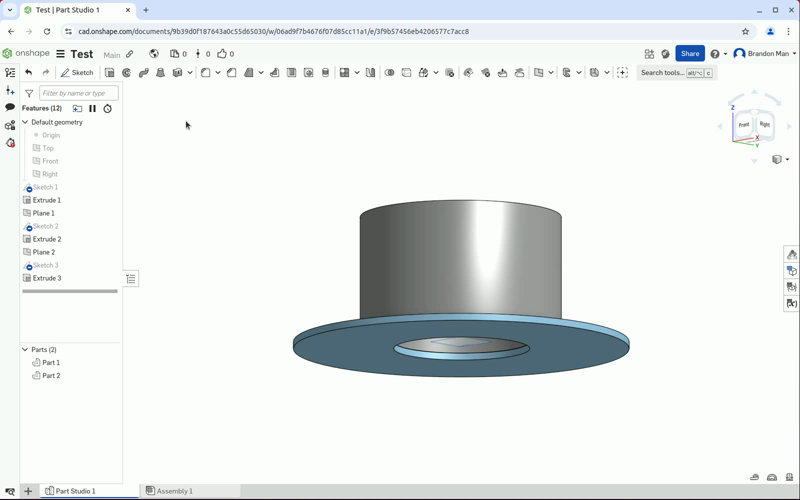
key(down, 3)
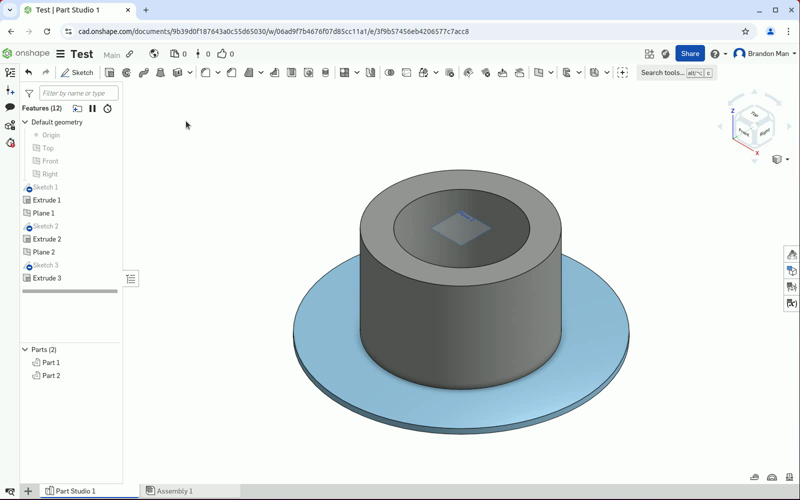
mouse_move(73, 189)
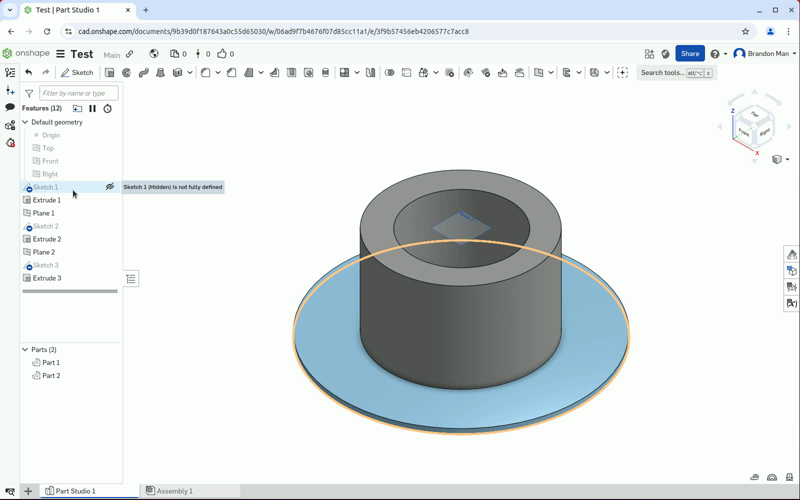
click(73, 189)